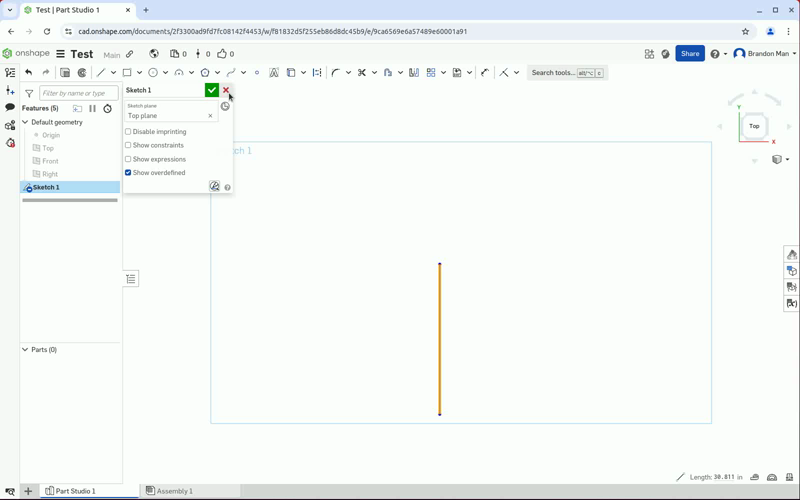
key(shift+h)
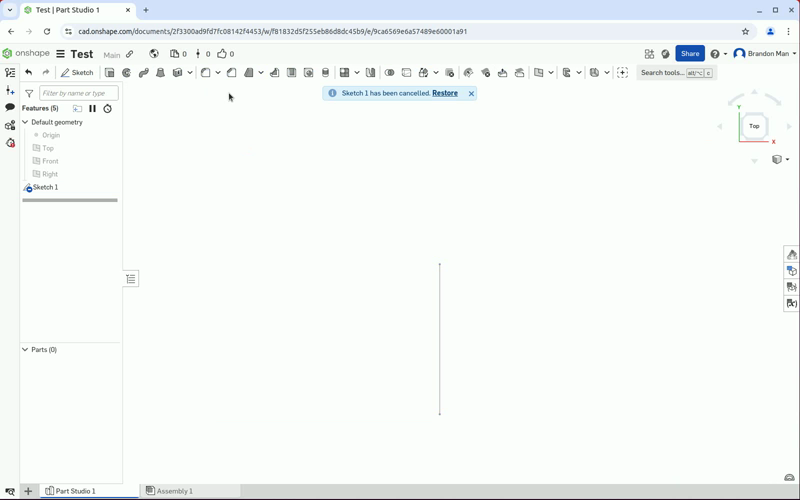
key(shift+s)
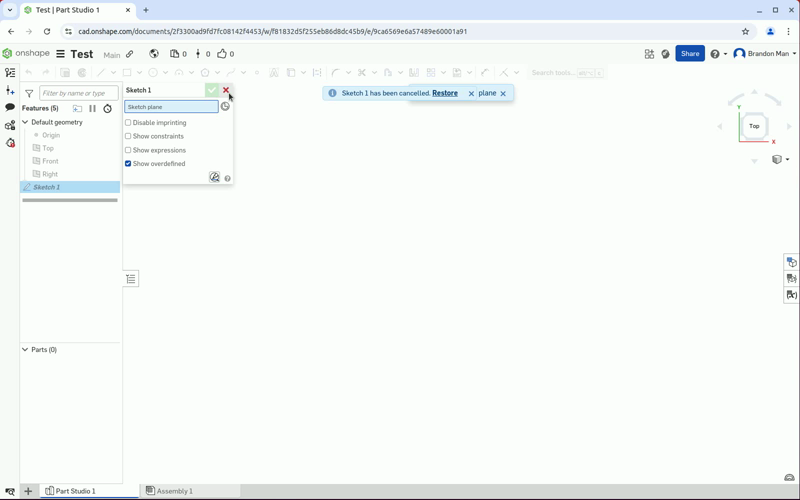
mouse_move(73, 150)
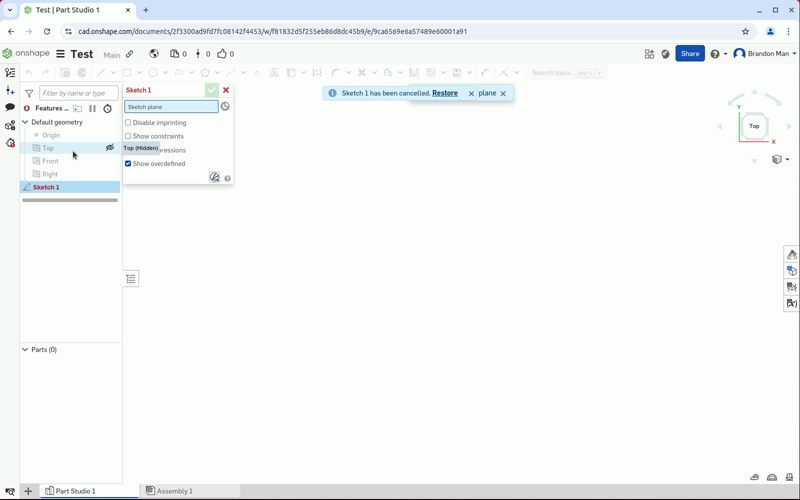
click(73, 150)
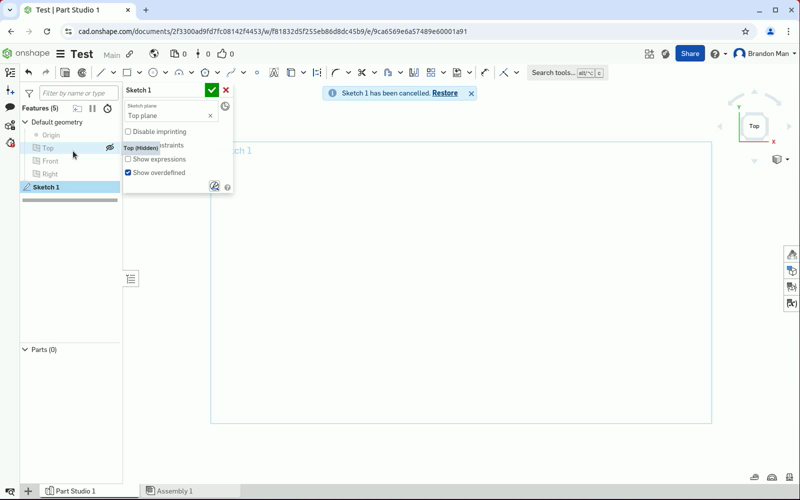
mouse_move(73, 352)
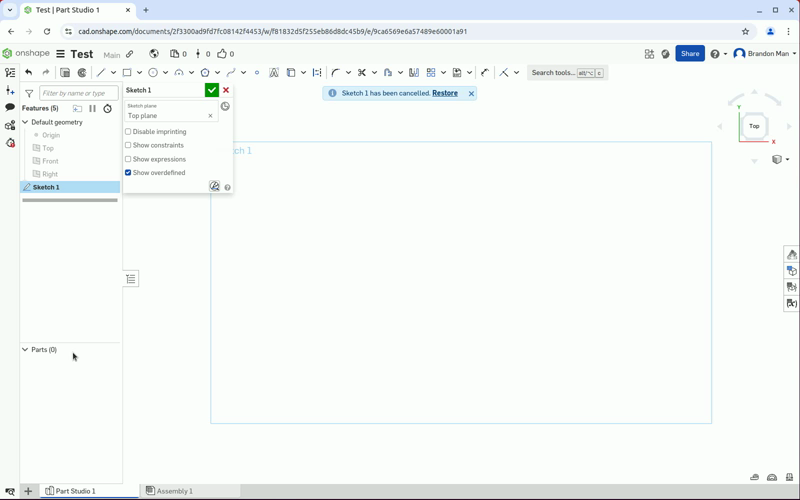
key(y)
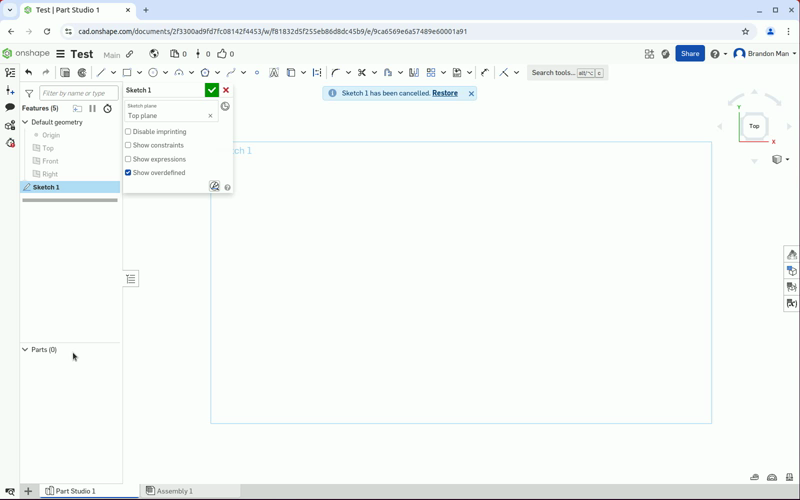
key(c)
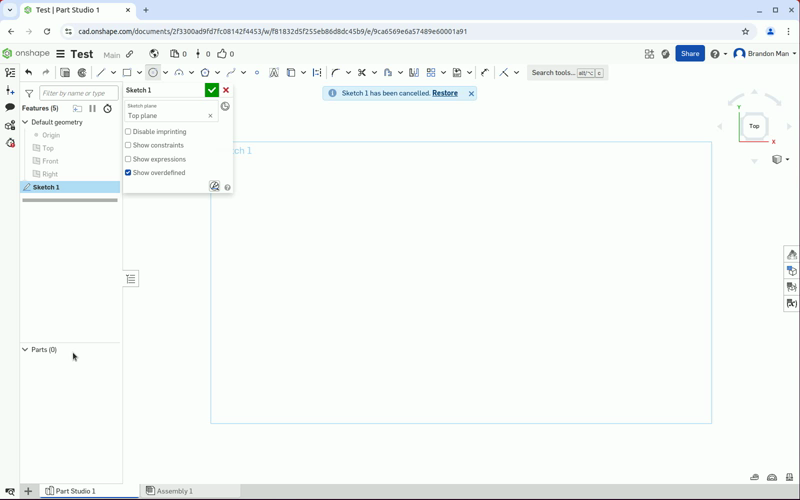
key_down(shift)
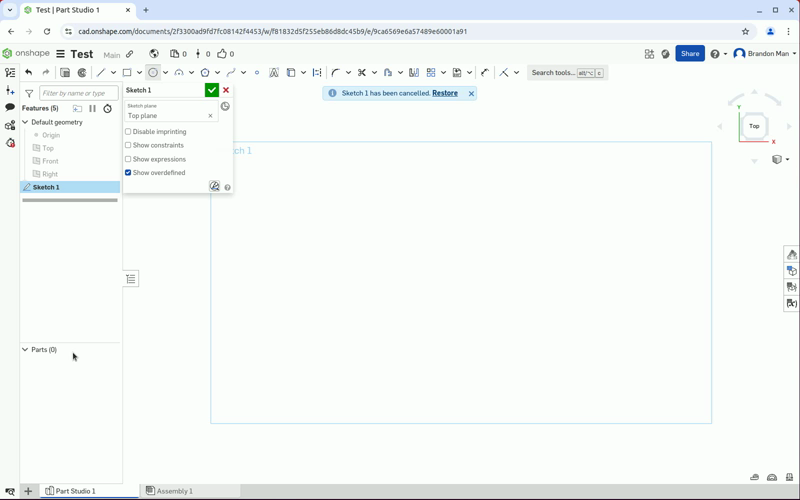
mouse_move(461, 282)
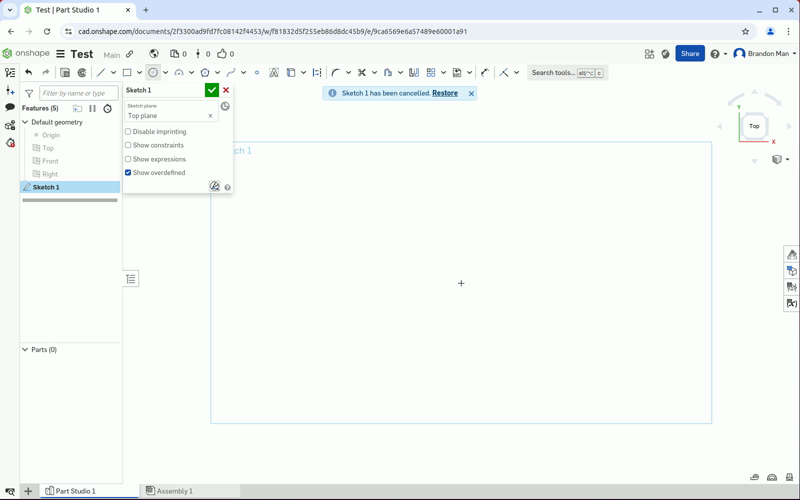
click(461, 282)
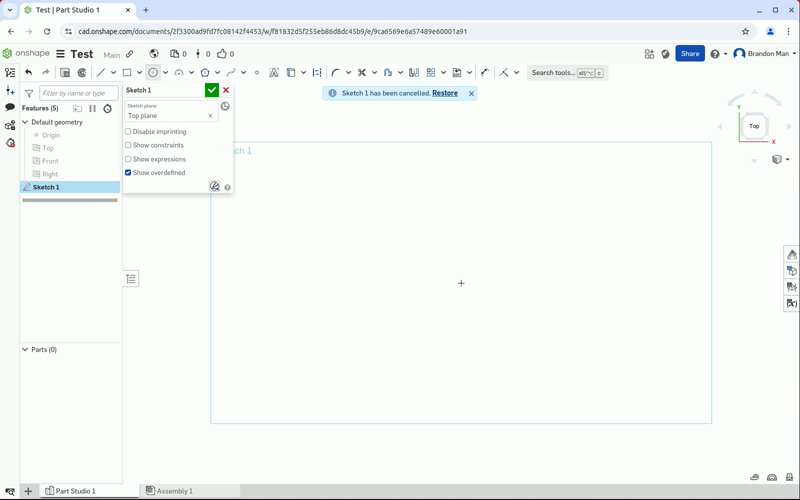
key_up(shift)
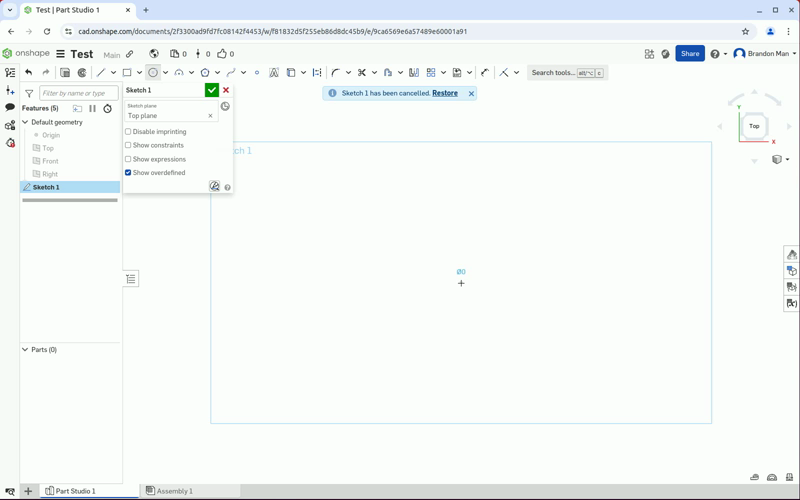
mouse_move(467, 282)
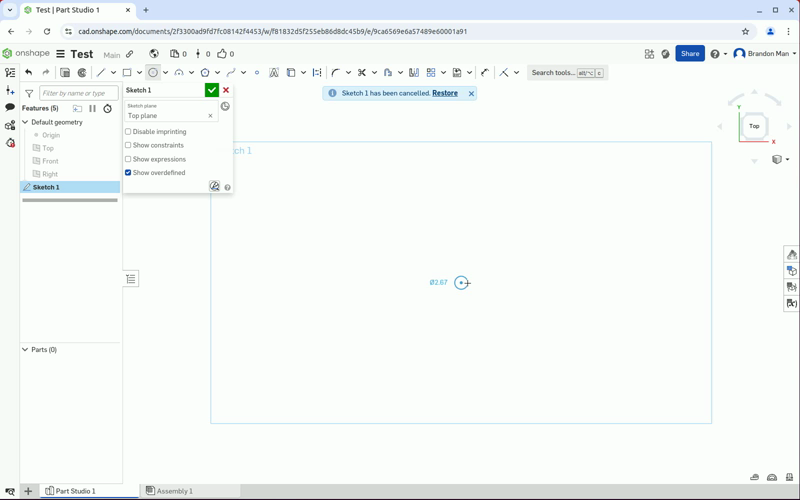
click(467, 282)
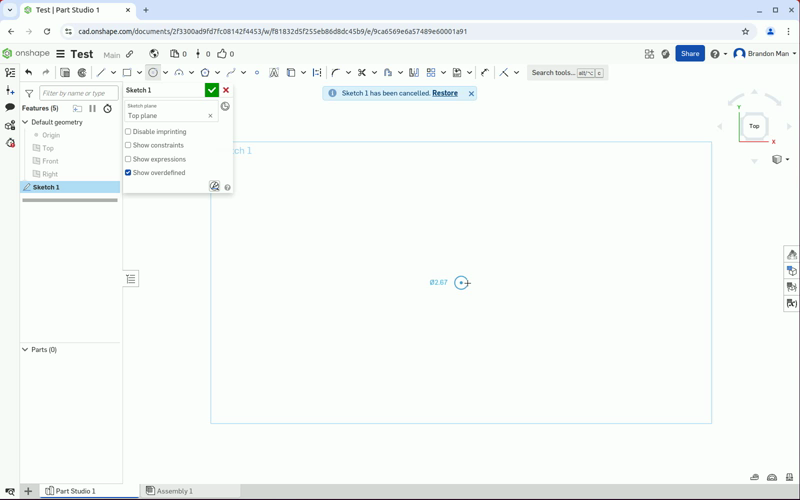
key(esc)
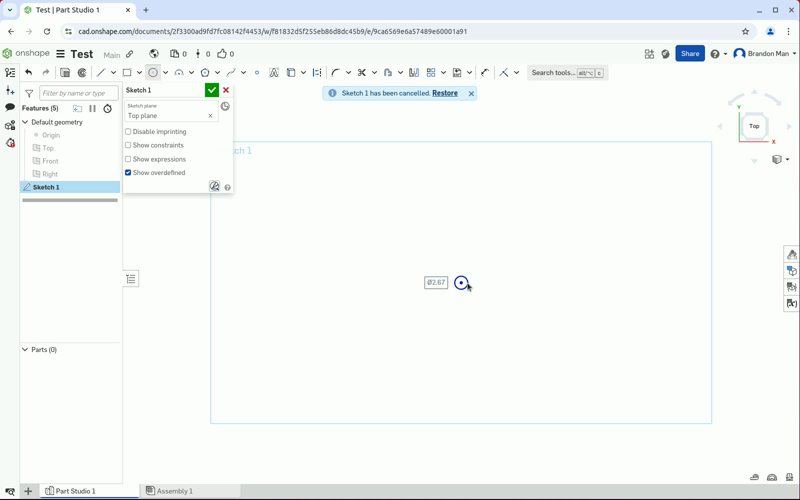
mouse_move(455, 283)
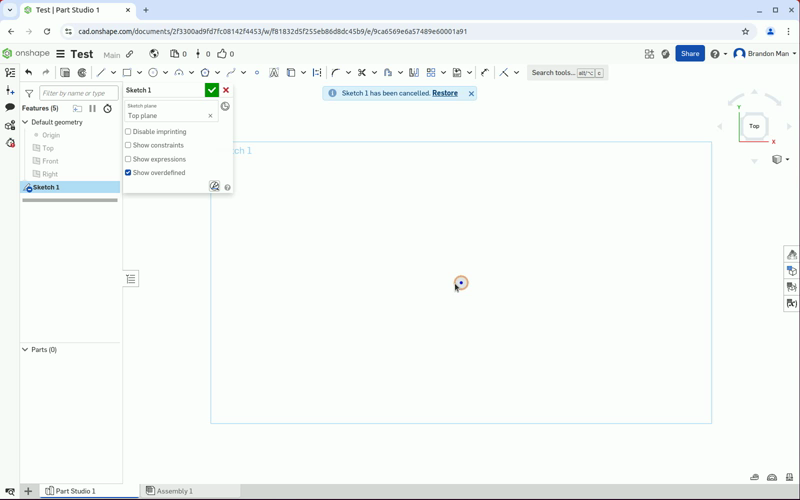
scroll(6)
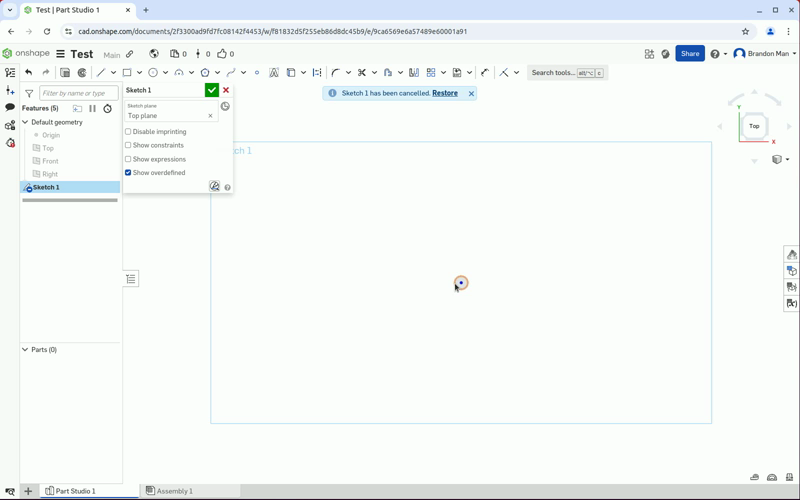
scroll(6)
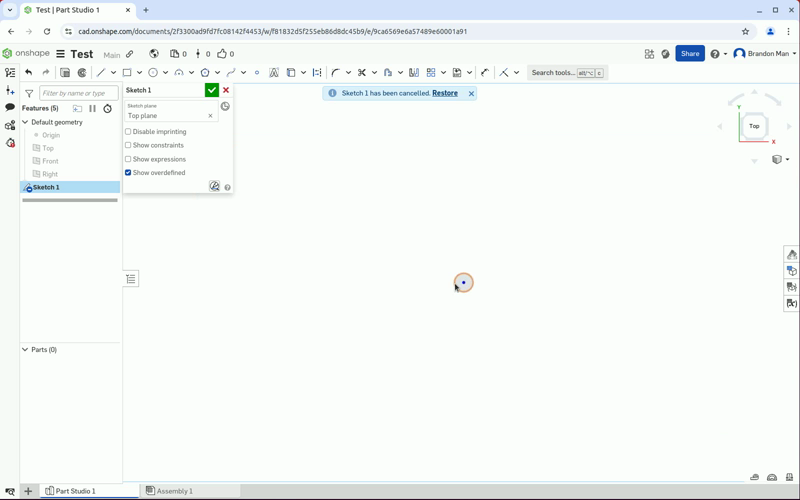
scroll(6)
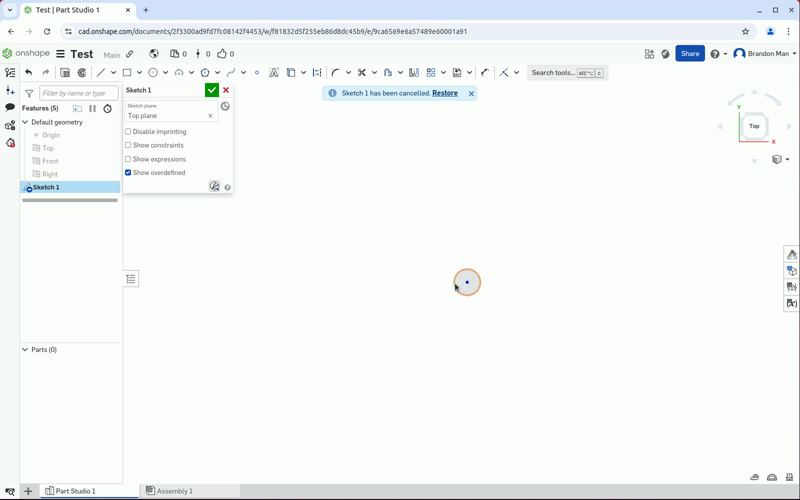
scroll(6)
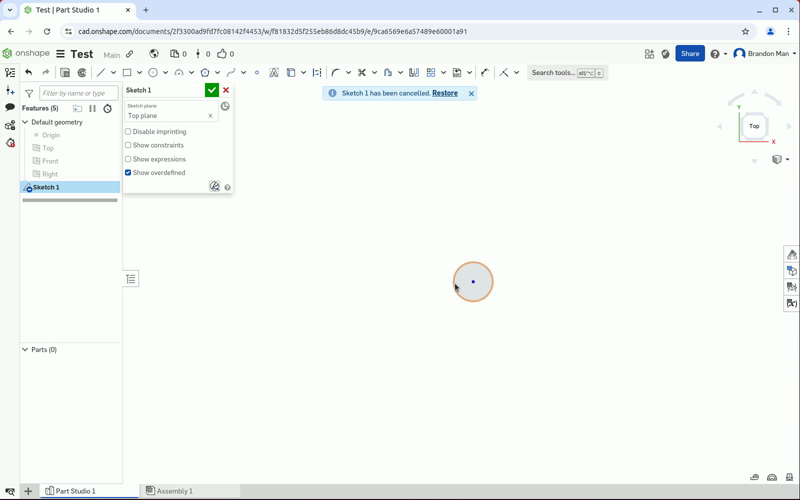
scroll(6)
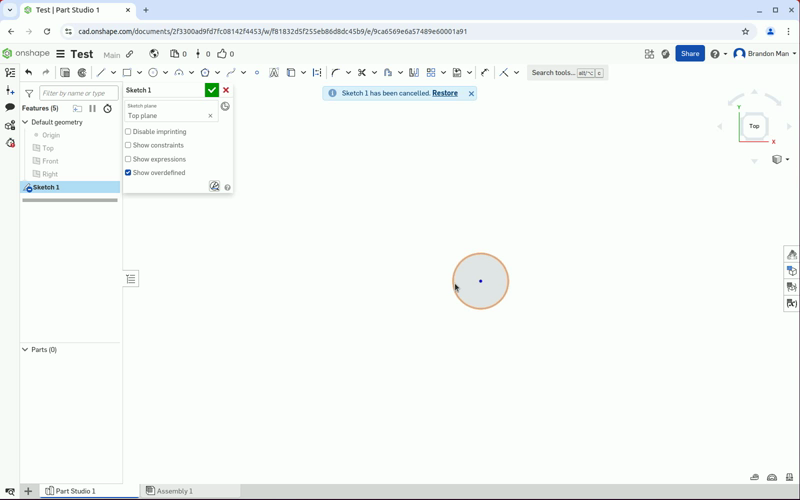
scroll(6)
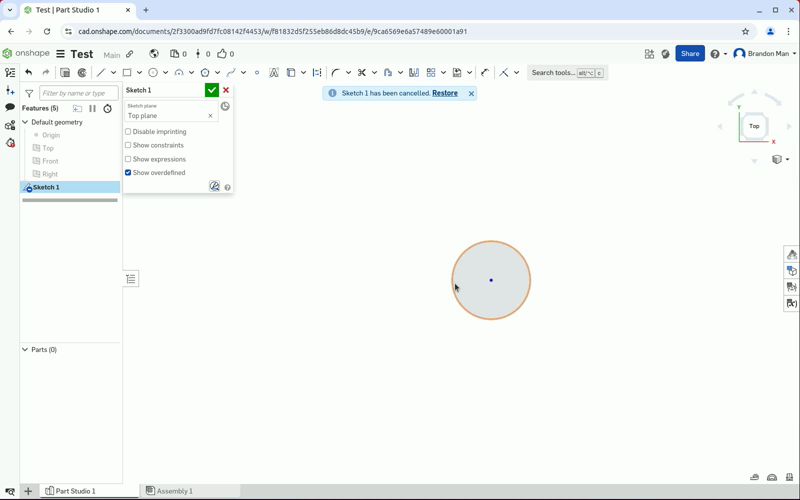
scroll(6)
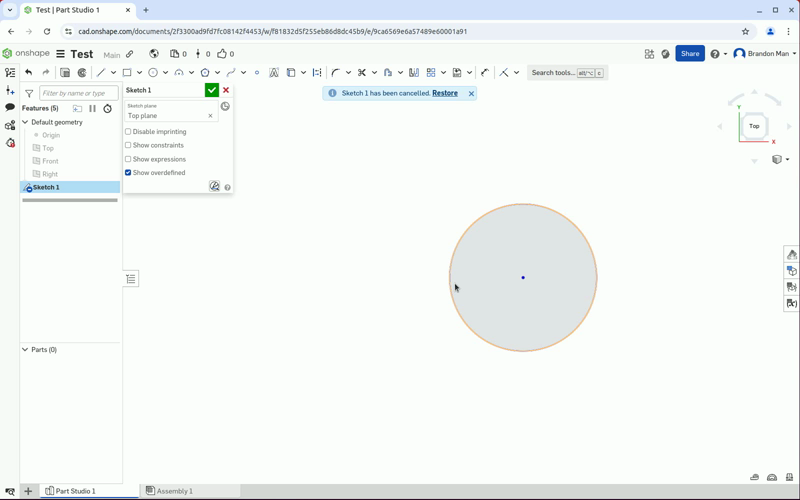
click(455, 283)
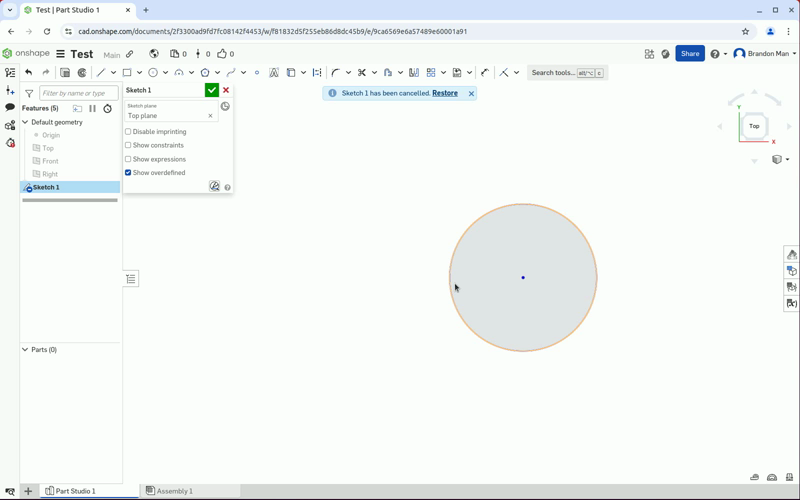
scroll(-6)
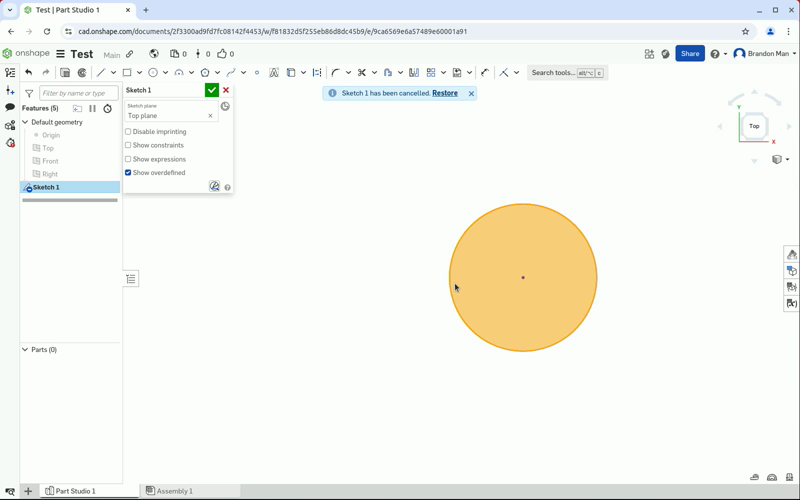
scroll(-6)
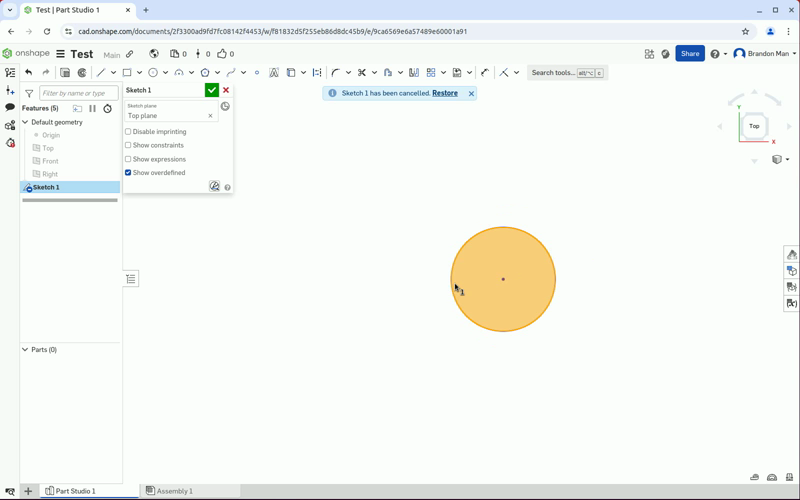
scroll(-6)
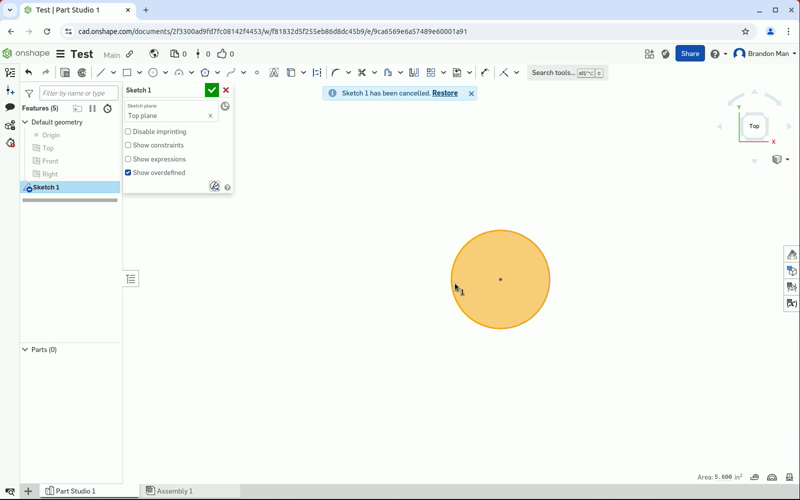
scroll(-6)
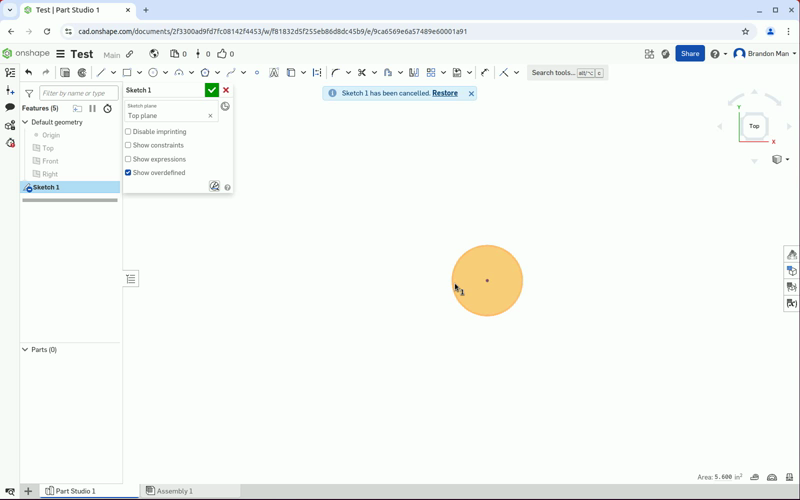
scroll(-6)
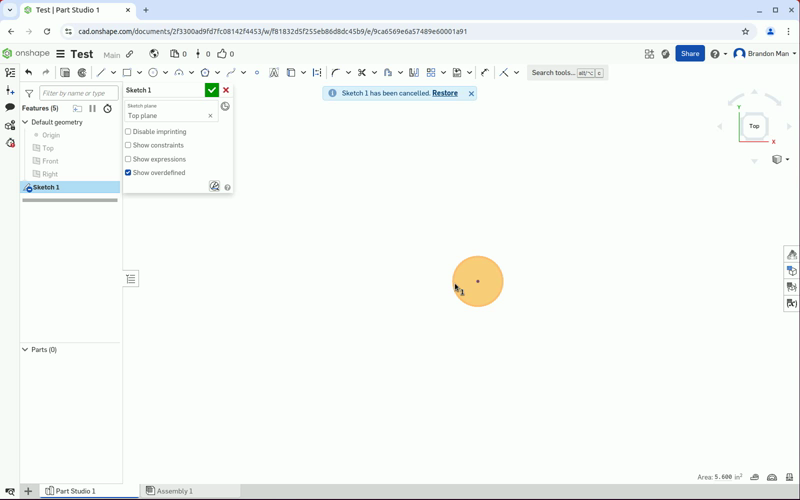
scroll(-6)
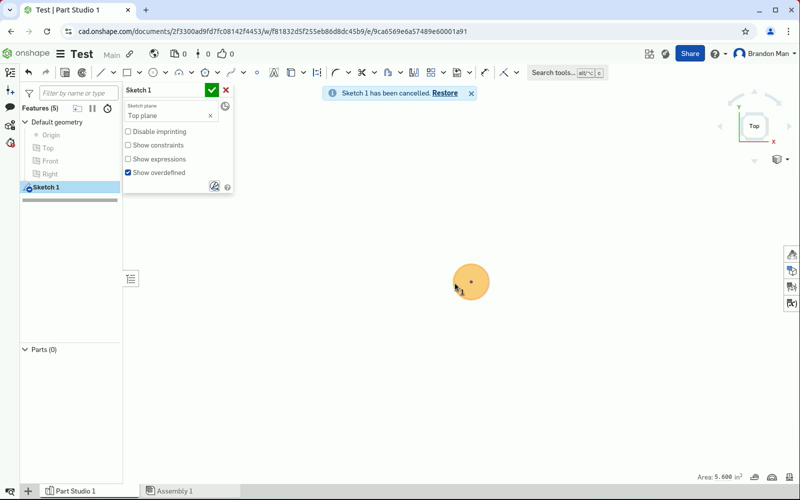
scroll(-6)
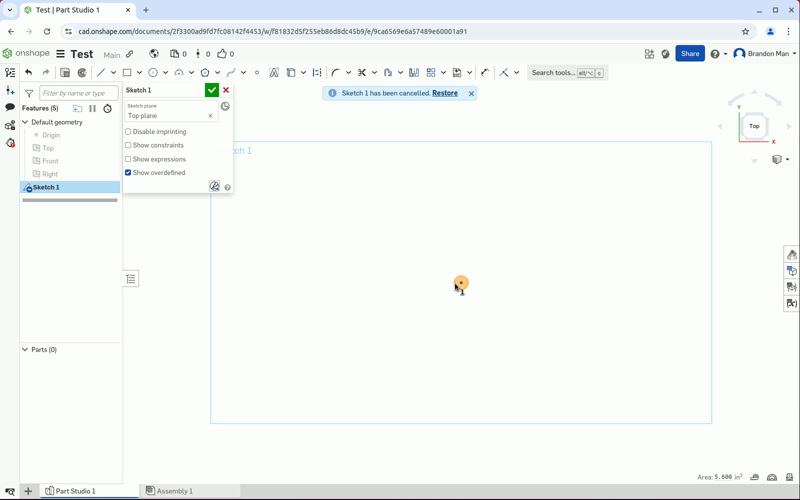
mouse_move(73, 352)
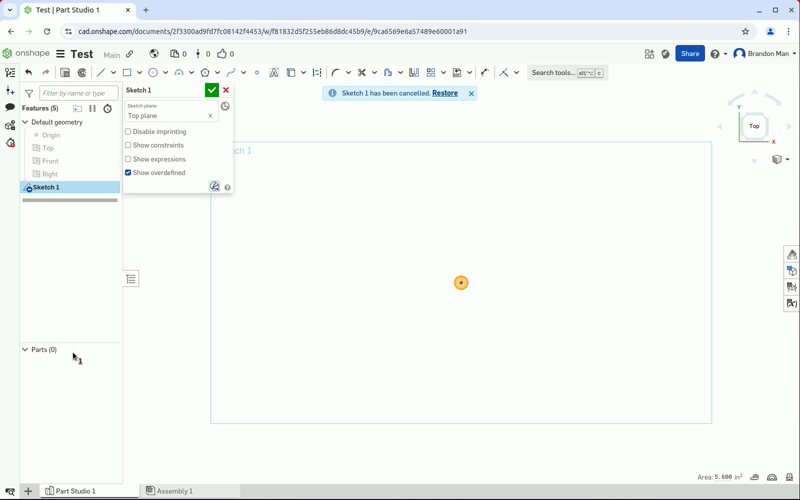
key(shift+y)
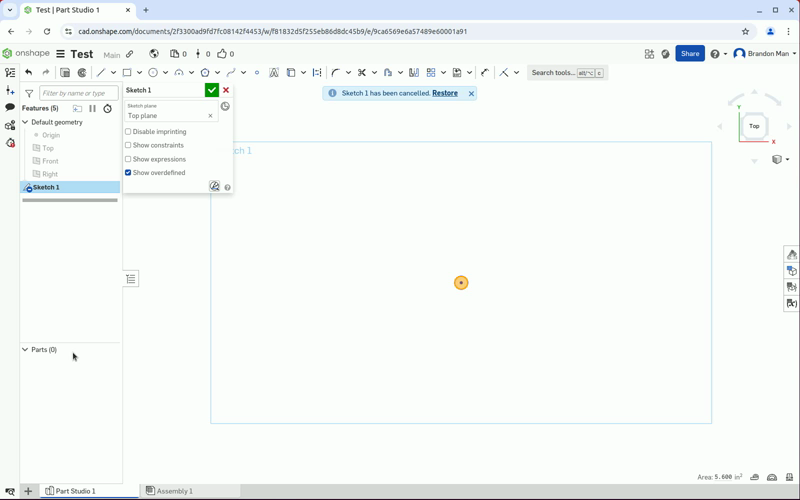
key(shift+e)
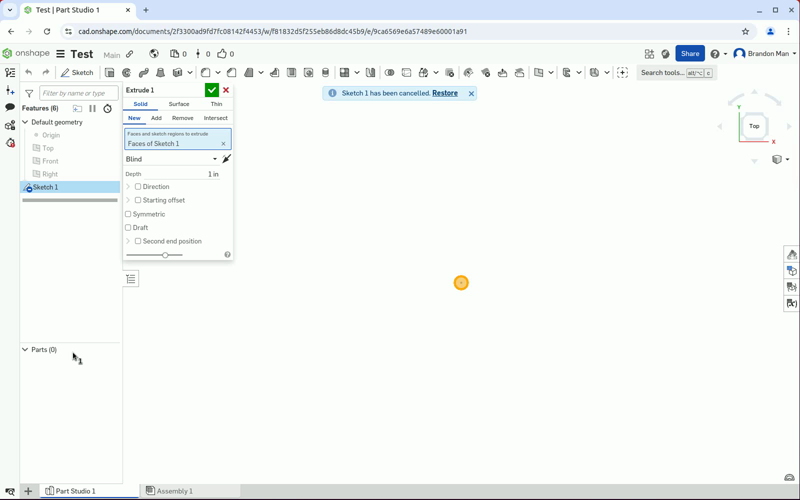
mouse_move(143, 106)
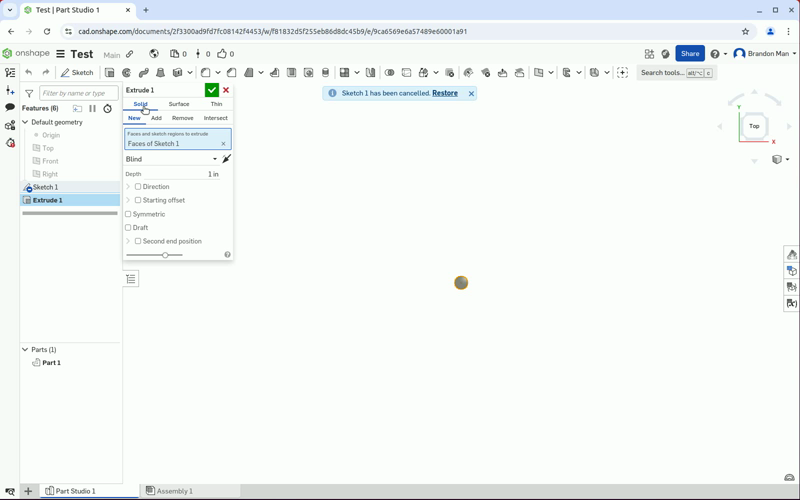
click(143, 106)
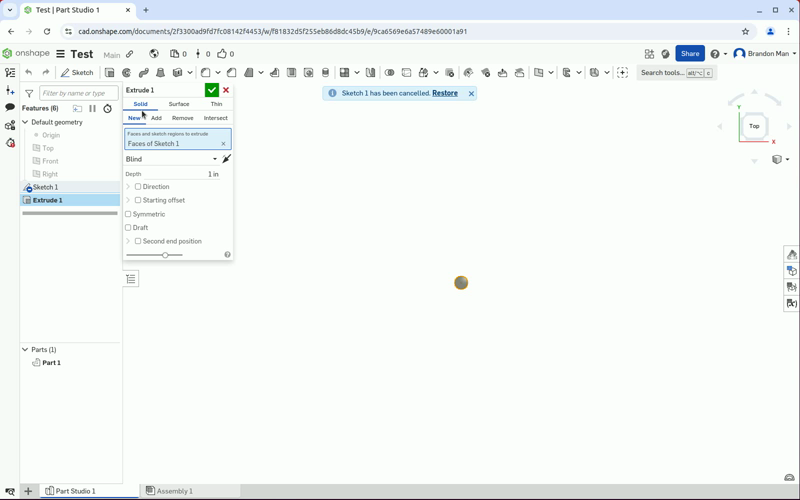
mouse_move(137, 120)
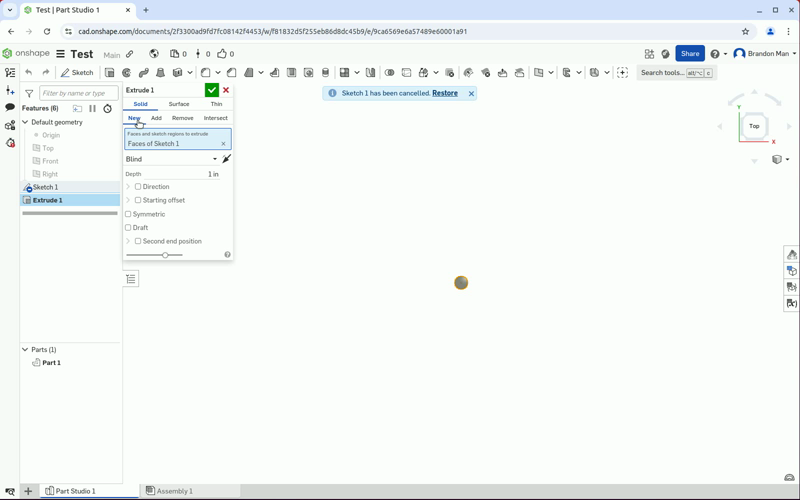
click(137, 120)
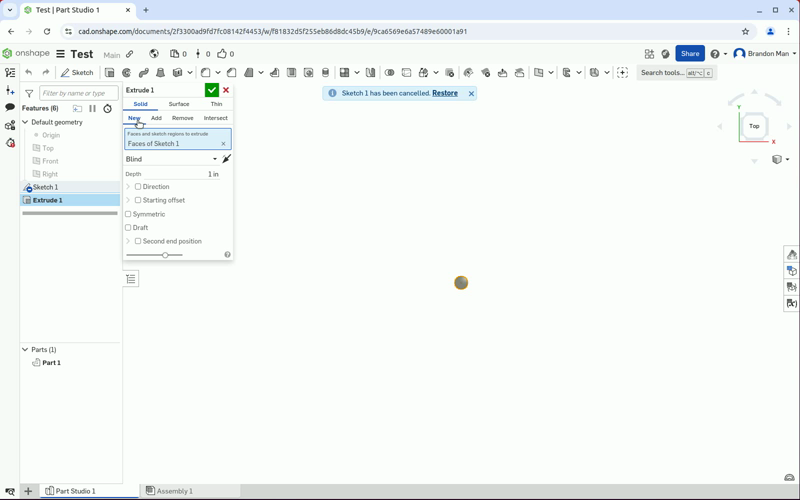
key(tab, 4)
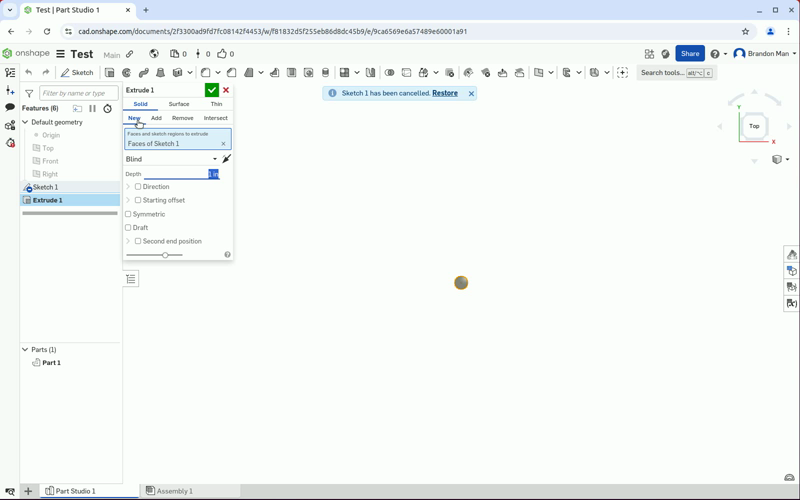
text(23.108)
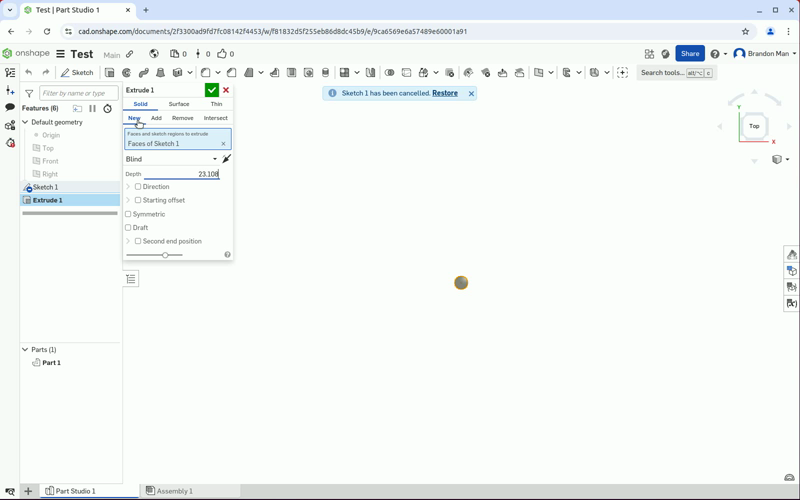
key(enter)
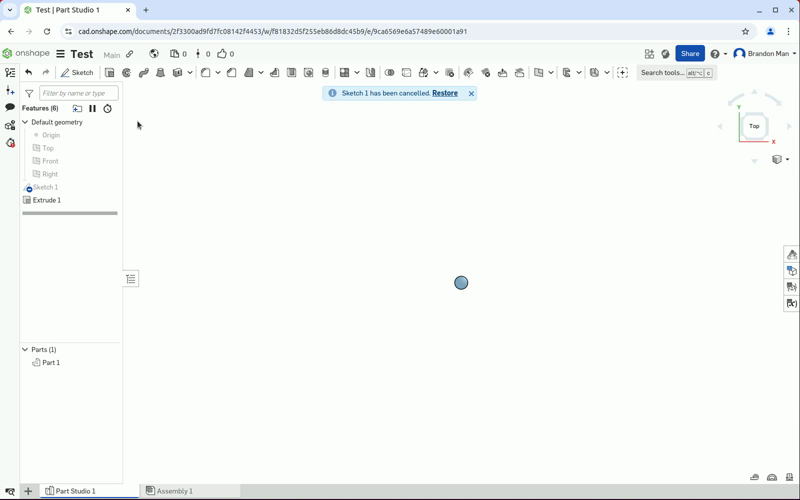
key(shift+h)
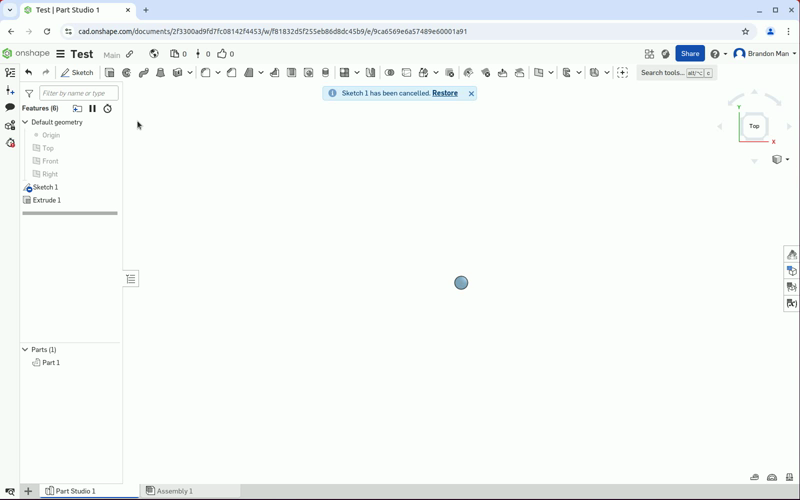
key(shift+h)
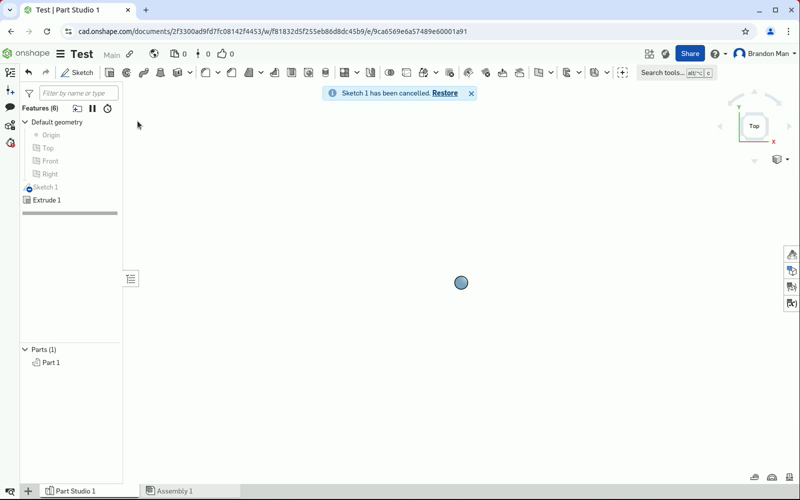
mouse_move(73, 189)
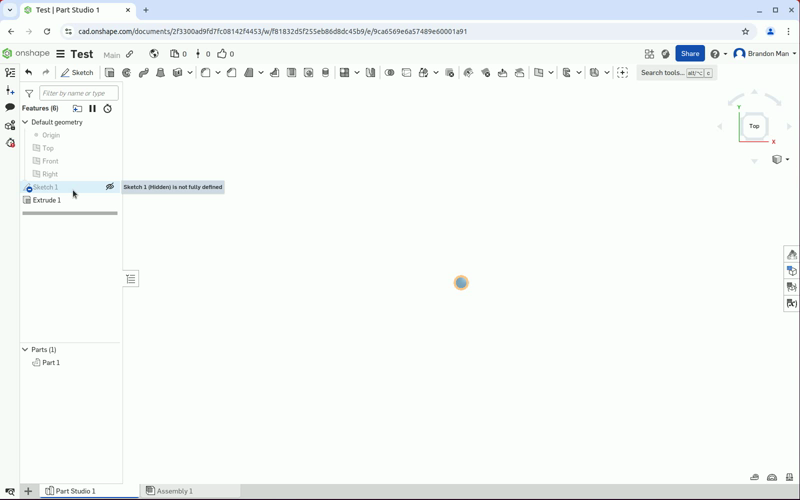
click(73, 189)
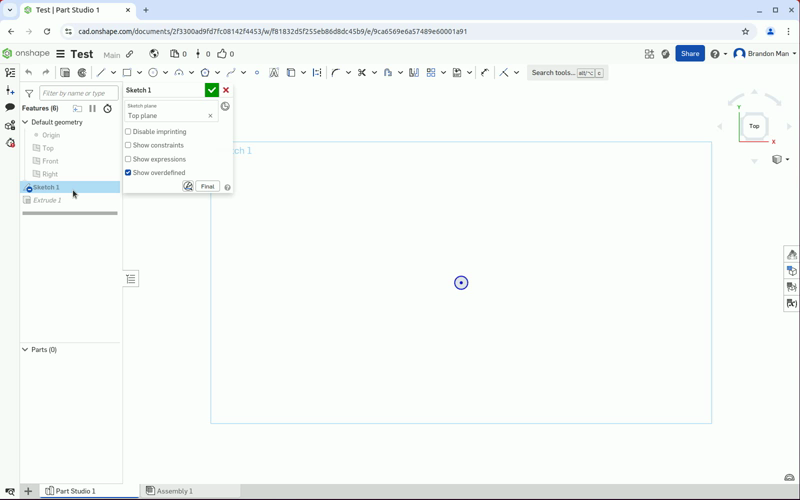
mouse_move(229, 92)
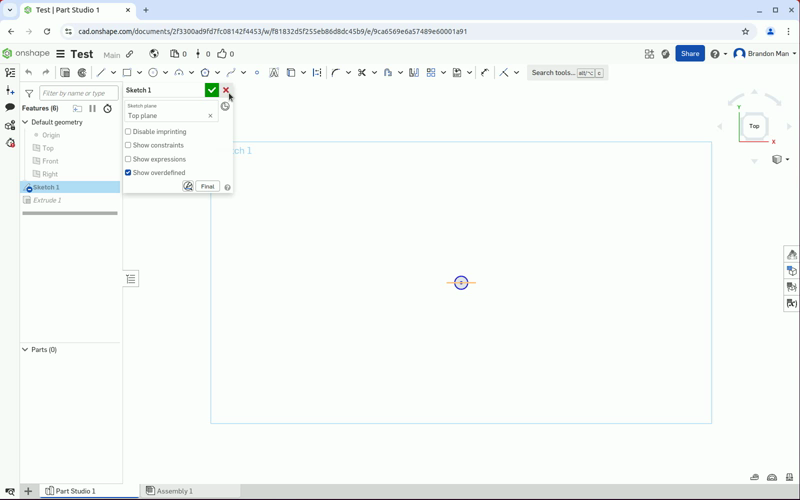
click(229, 92)
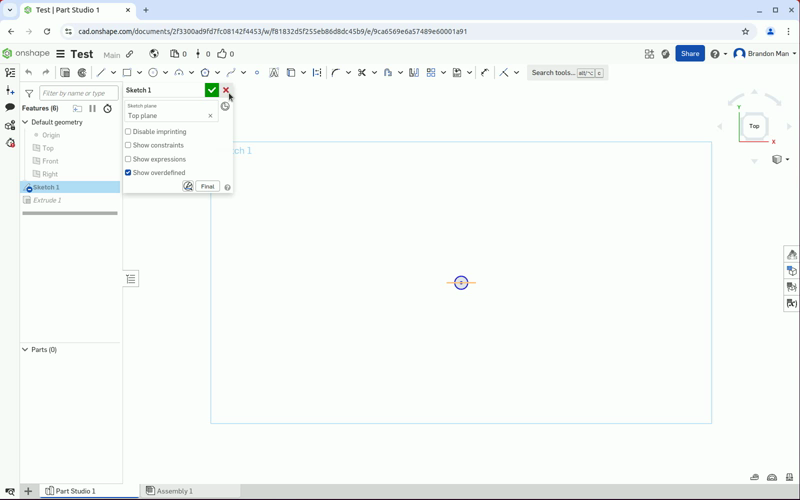
key(shift+s)
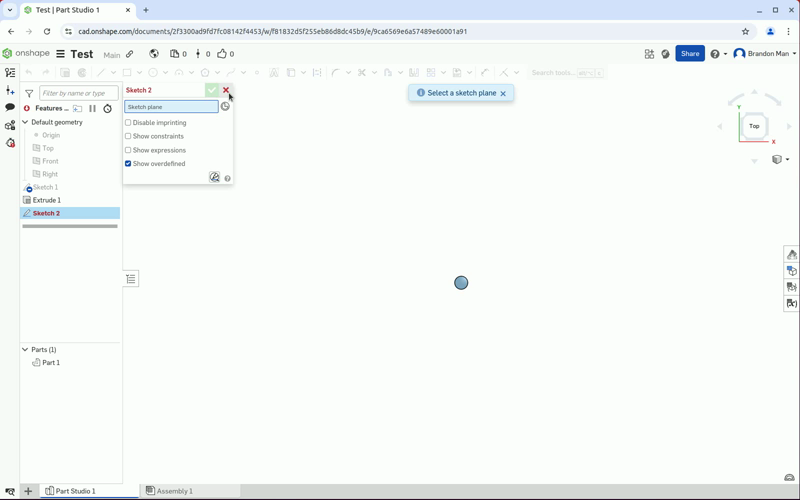
mouse_move(73, 150)
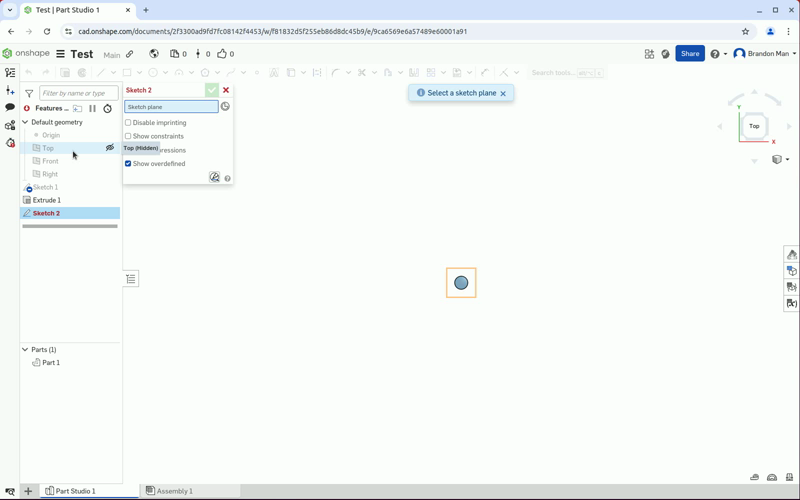
click(73, 150)
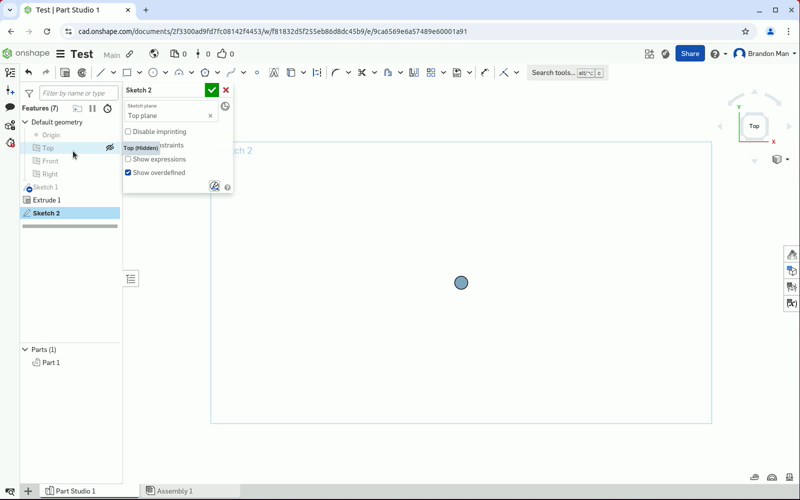
mouse_move(73, 352)
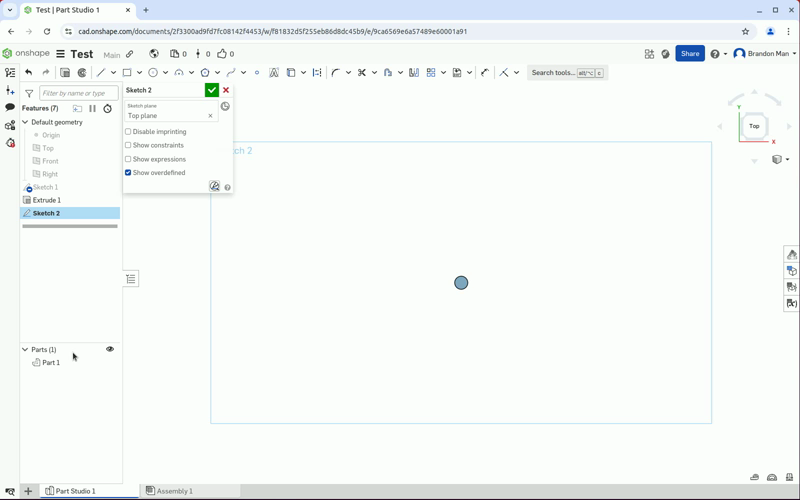
key(y)
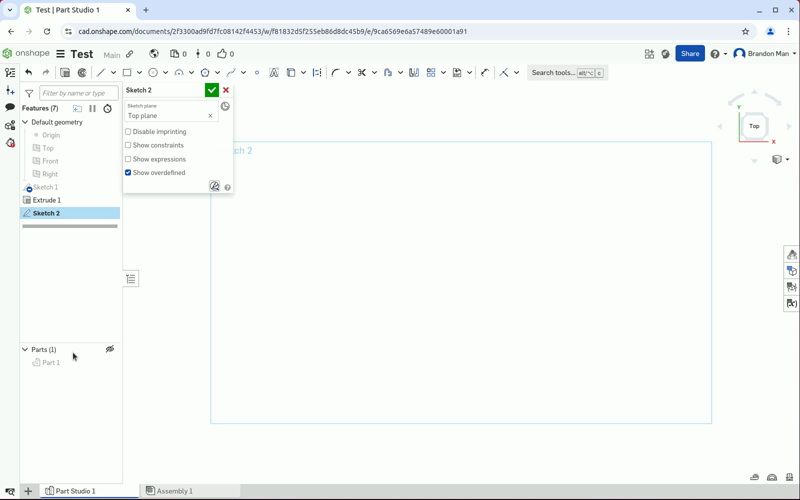
key(c)
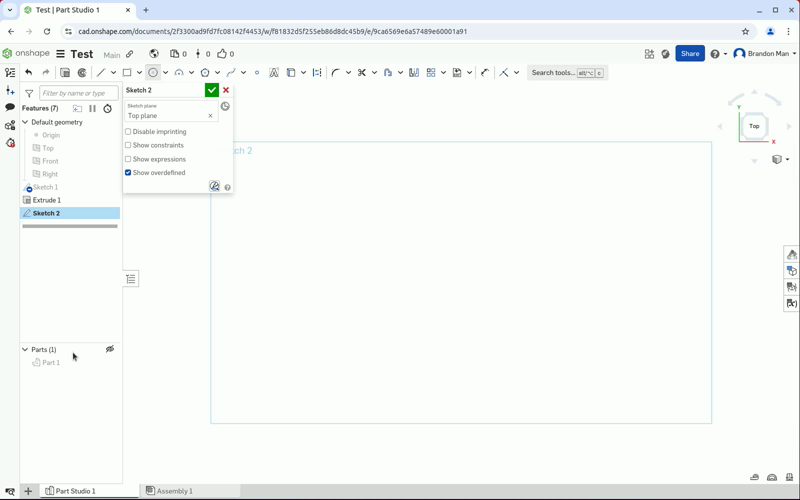
key_down(shift)
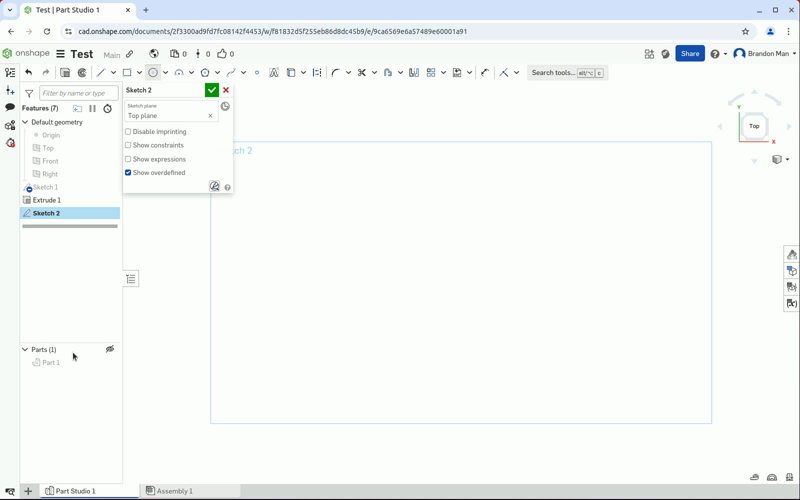
mouse_move(461, 282)
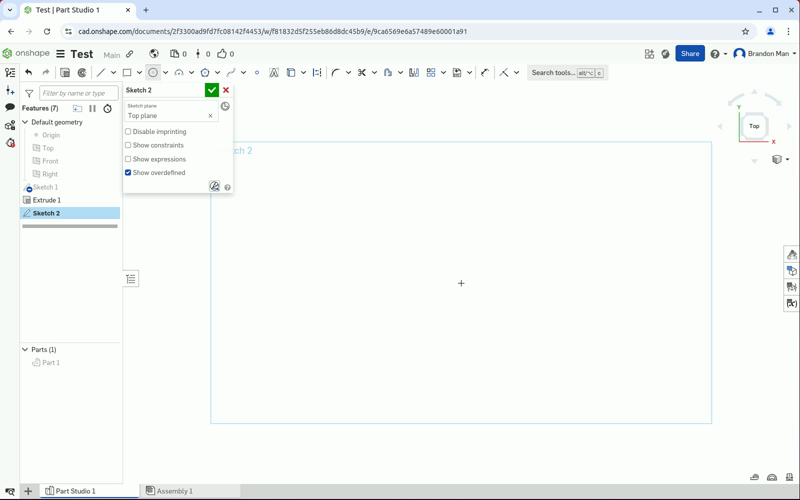
click(461, 282)
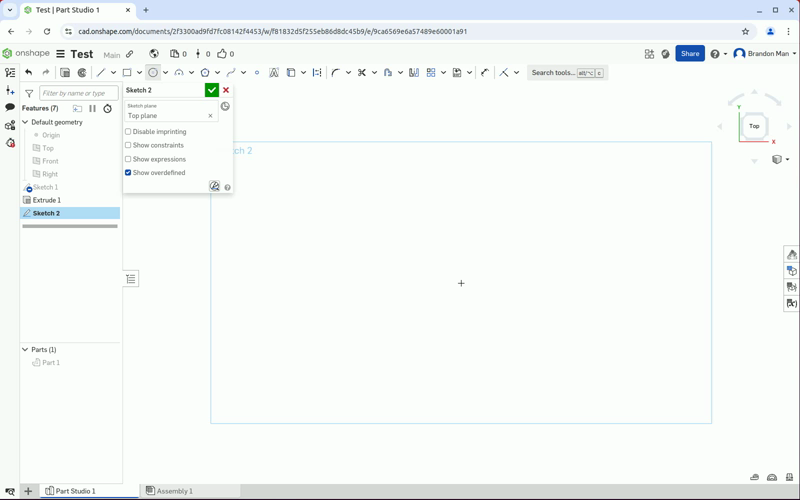
key_up(shift)
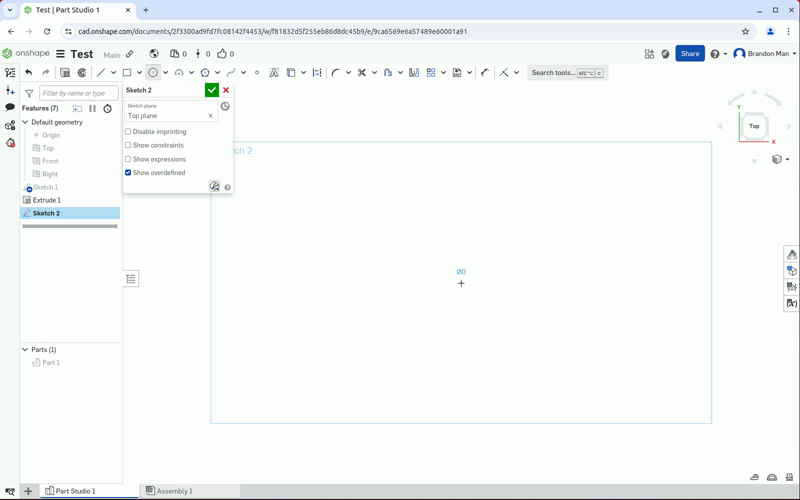
mouse_move(471, 282)
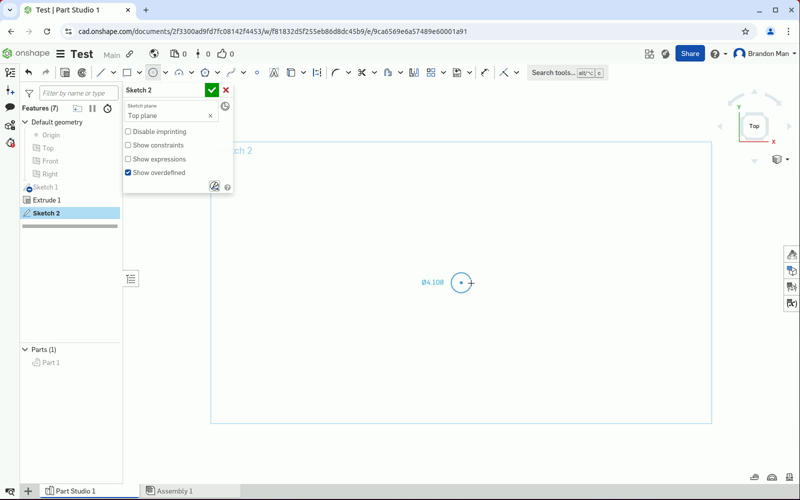
click(471, 282)
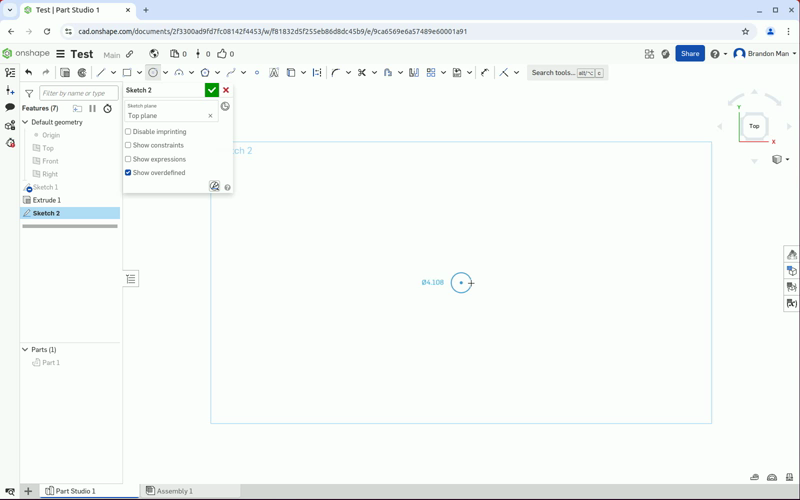
key(esc)
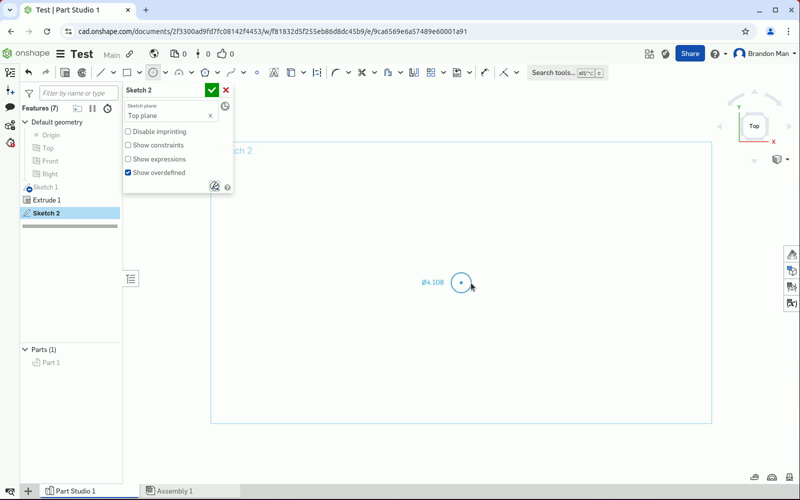
key(c)
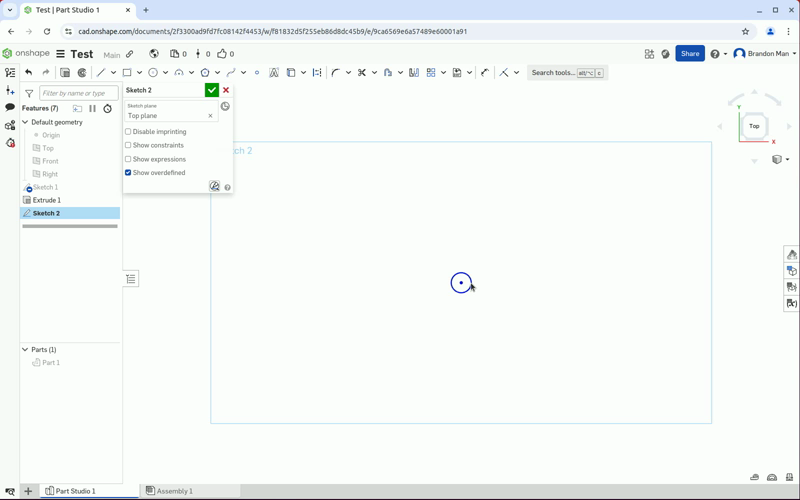
key_down(shift)
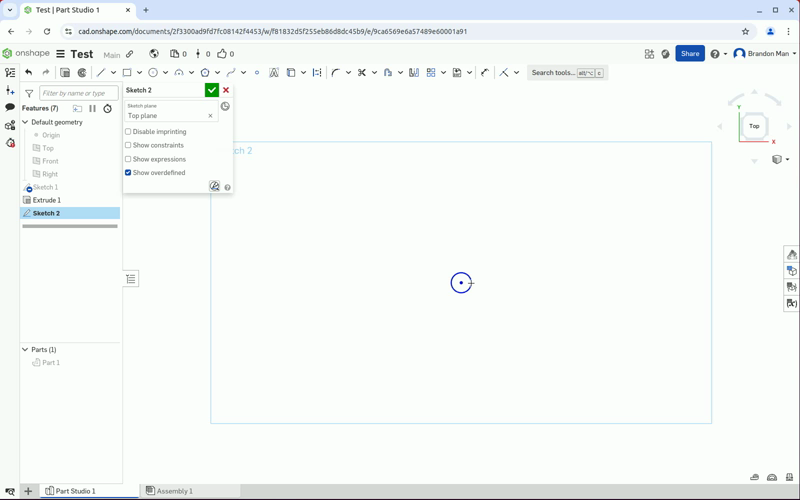
mouse_move(461, 282)
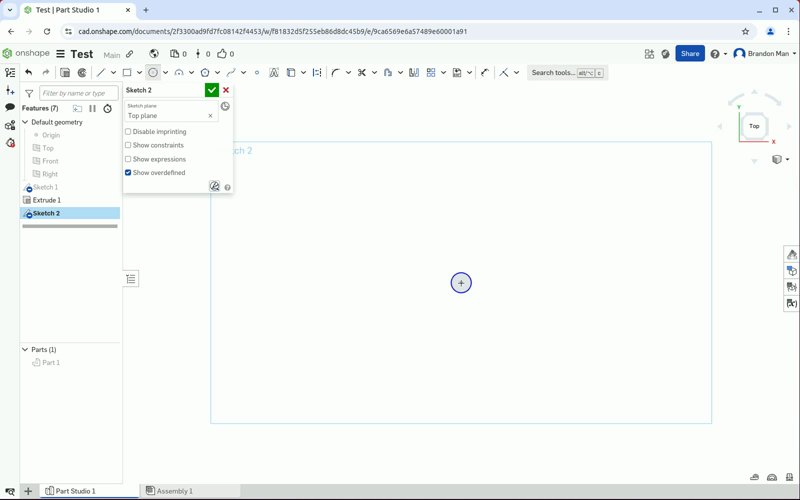
click(461, 282)
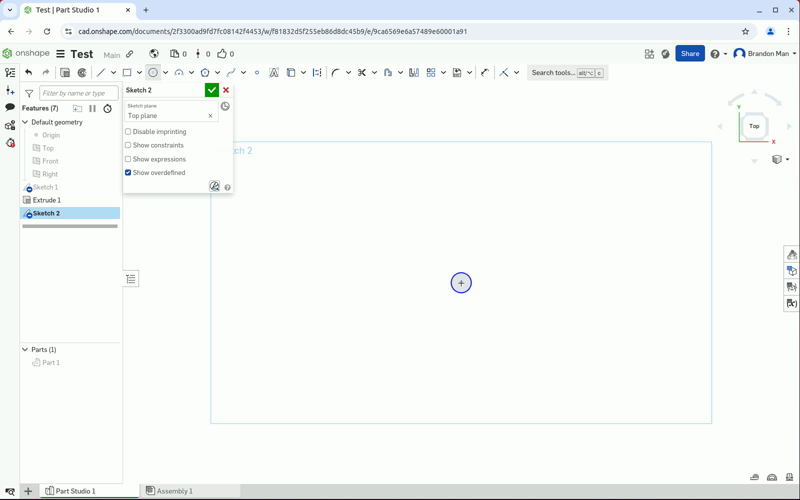
key_up(shift)
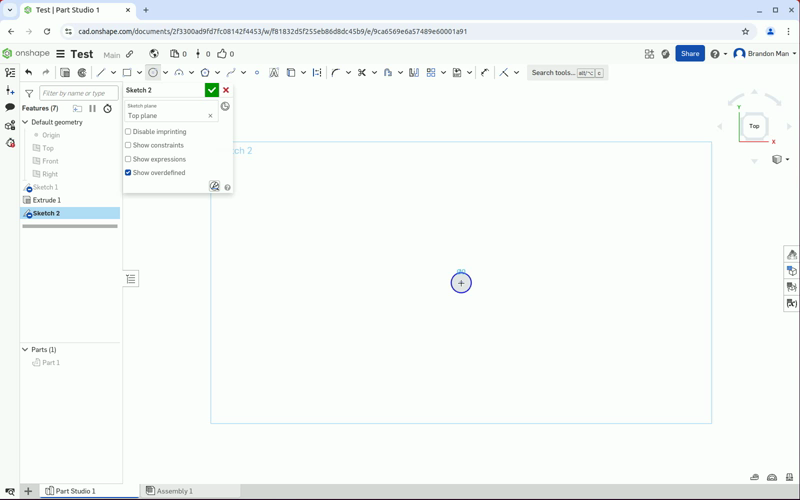
mouse_move(467, 282)
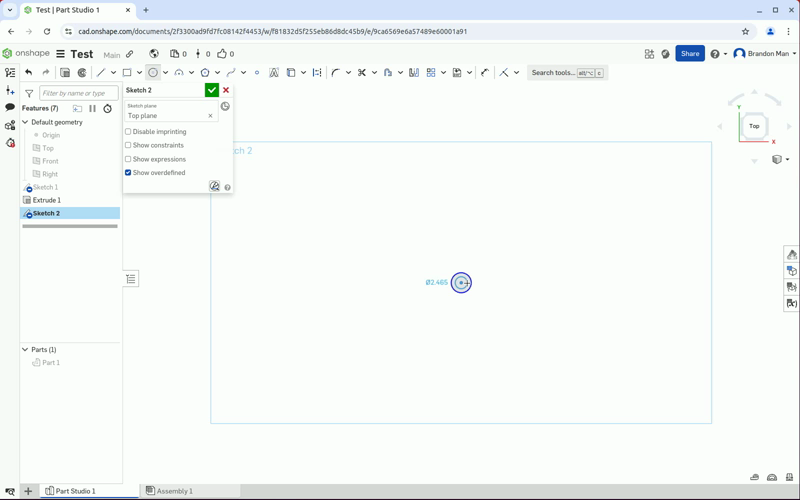
scroll(6)
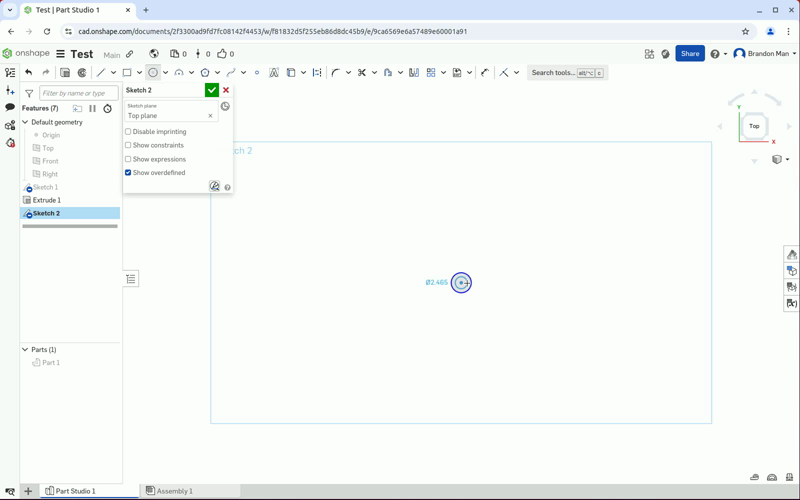
scroll(6)
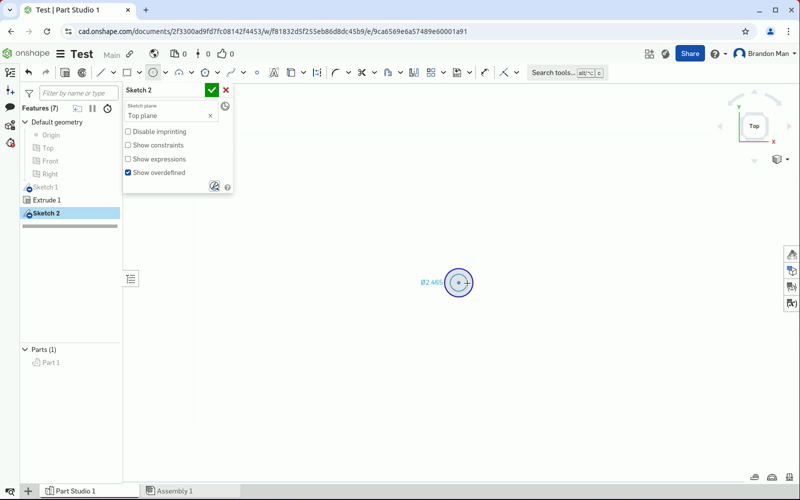
scroll(6)
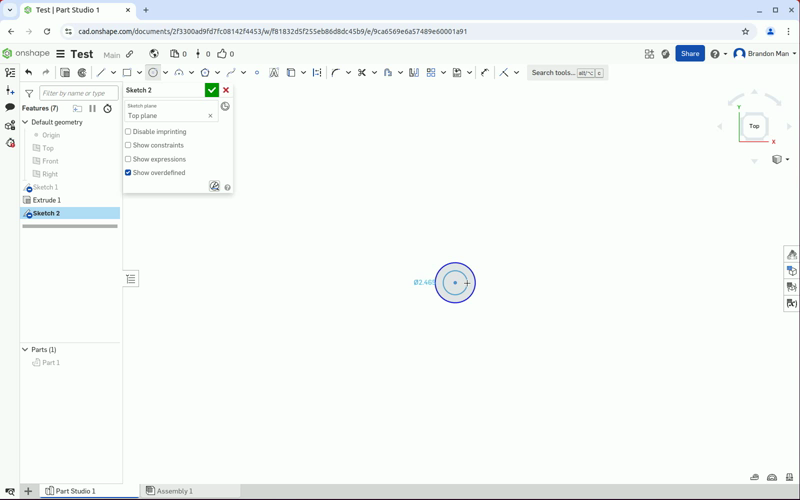
scroll(6)
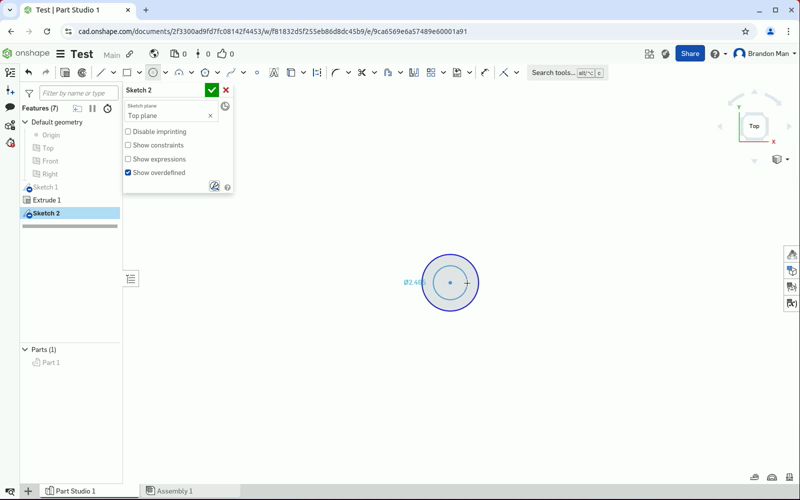
scroll(6)
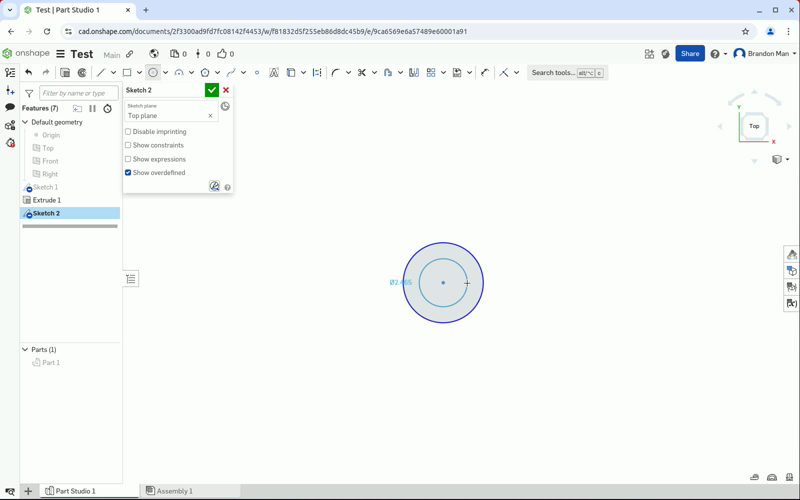
scroll(6)
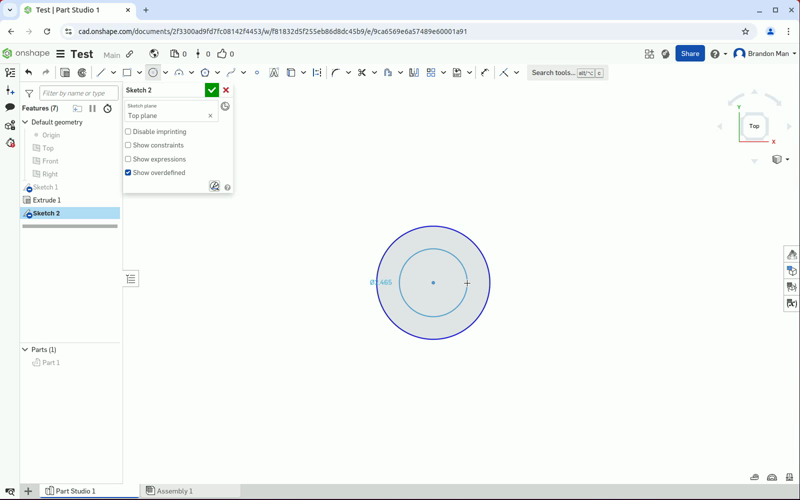
scroll(6)
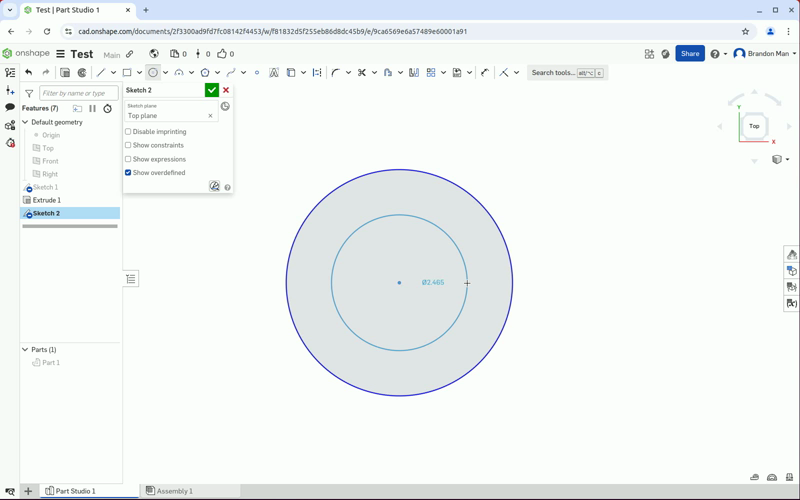
click(467, 282)
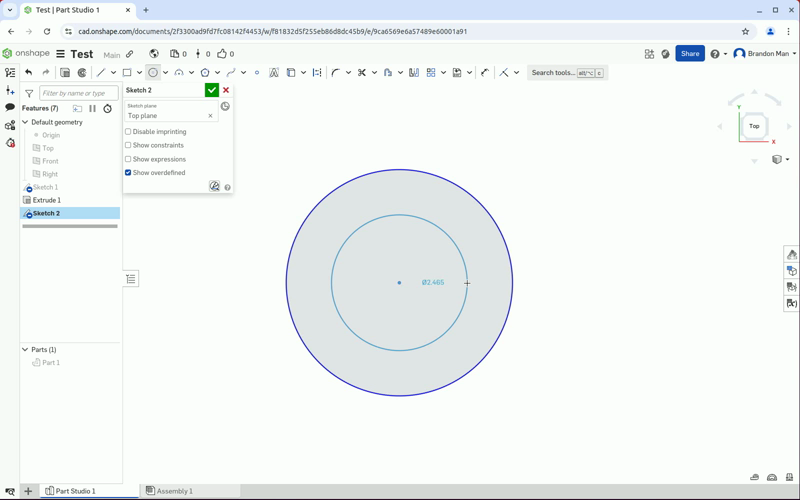
scroll(-6)
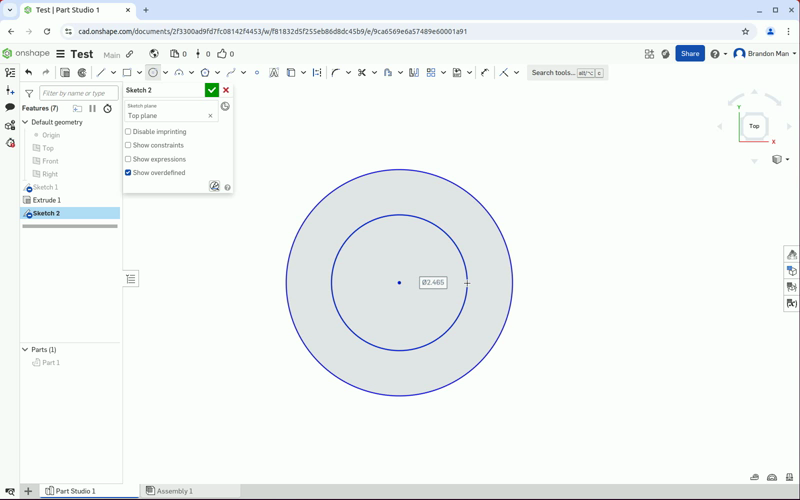
scroll(-6)
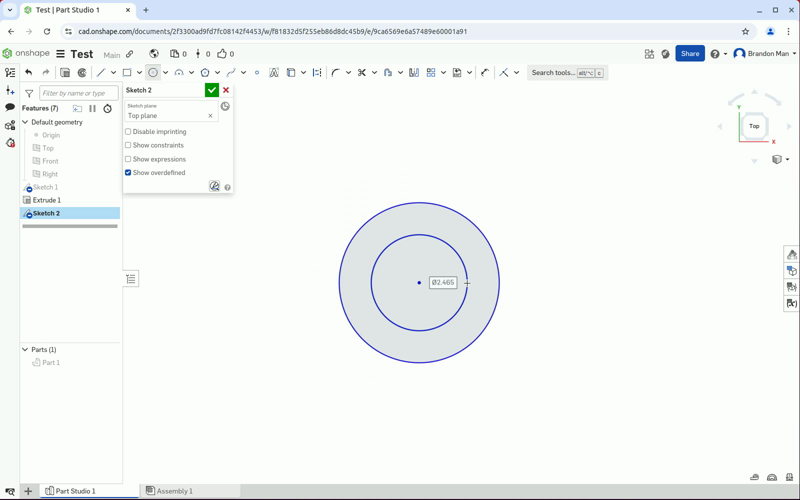
scroll(-6)
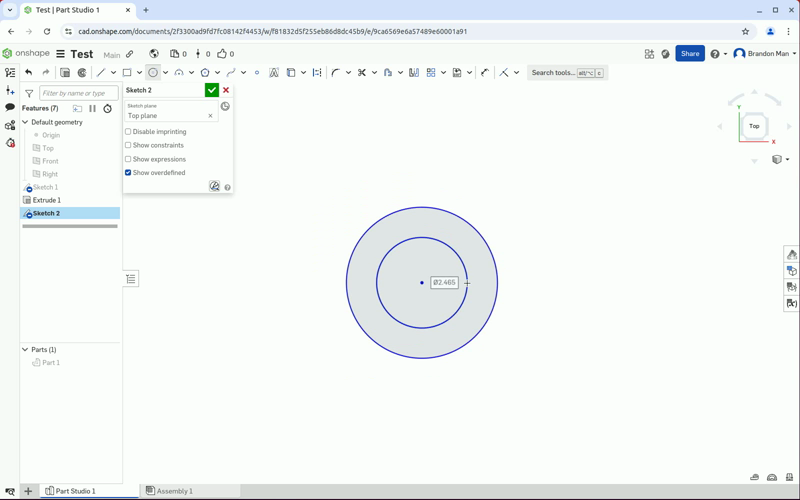
scroll(-6)
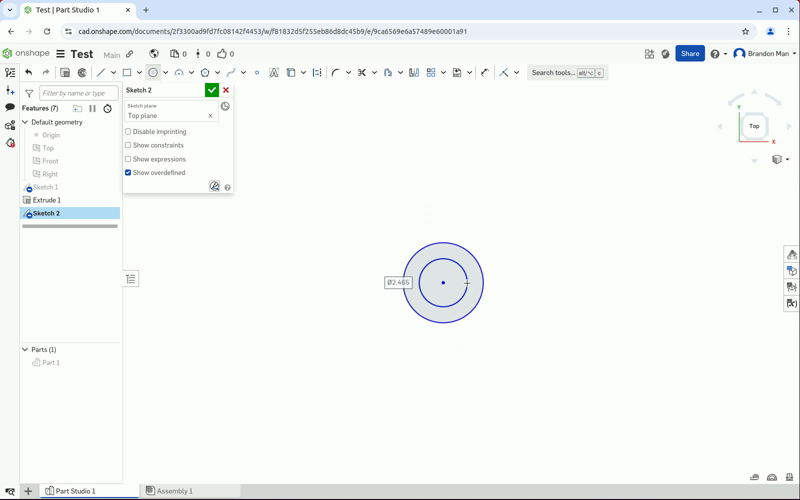
scroll(-6)
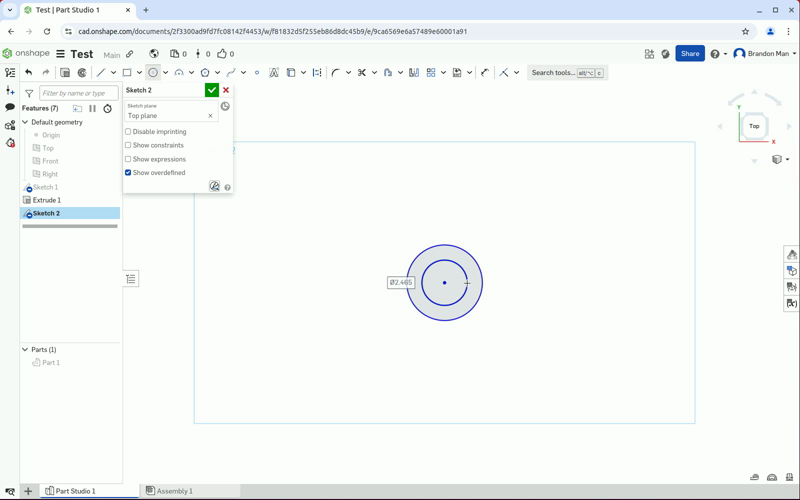
scroll(-6)
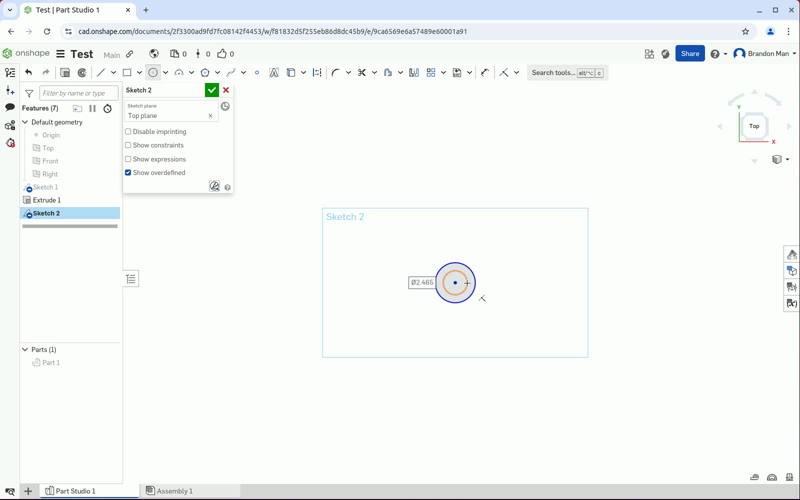
scroll(-6)
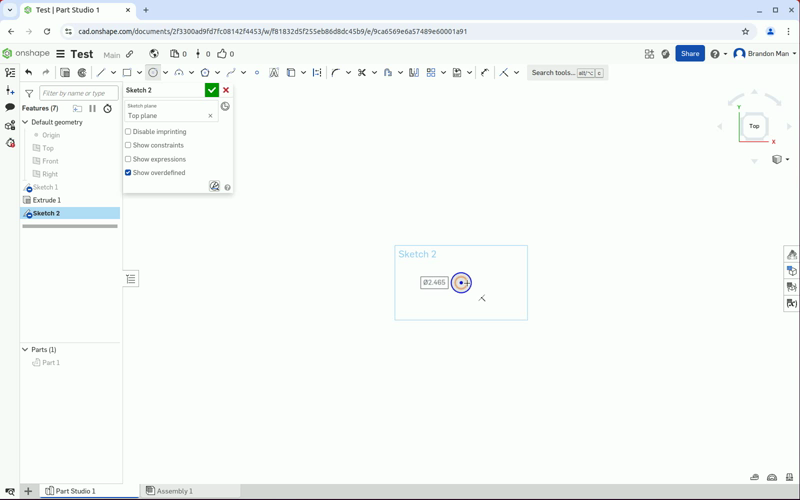
key(esc)
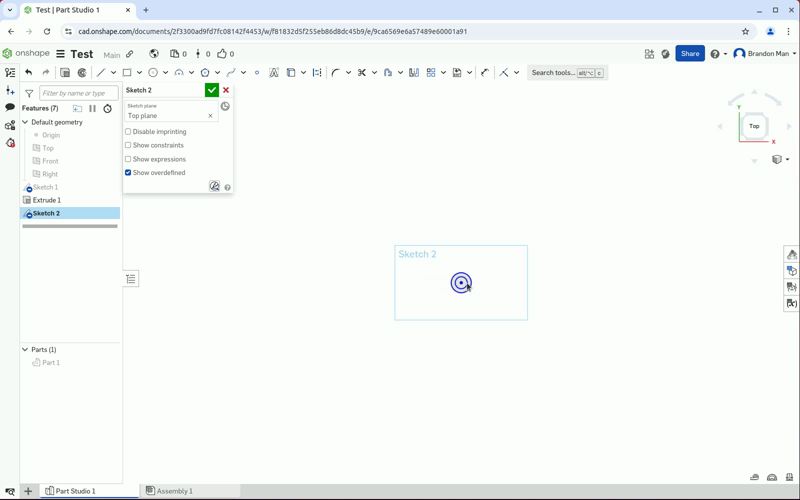
mouse_move(464, 275)
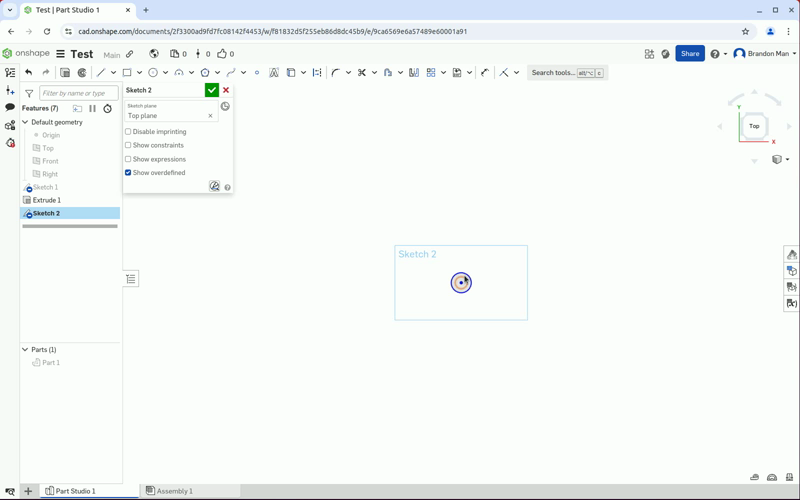
scroll(6)
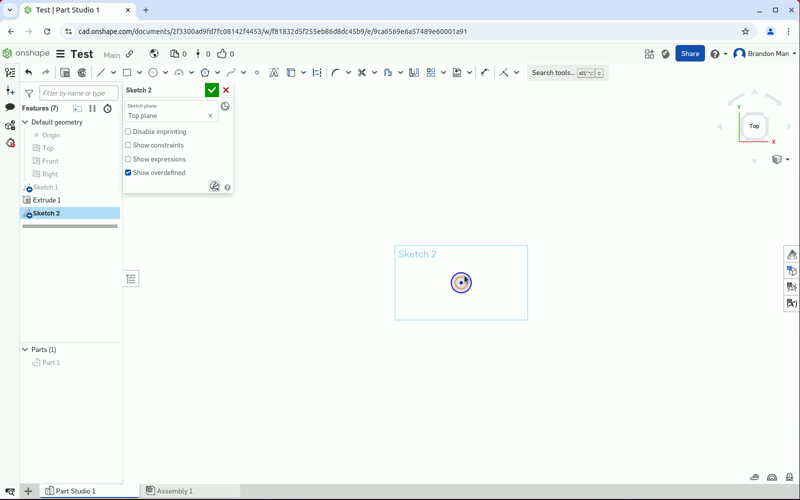
scroll(6)
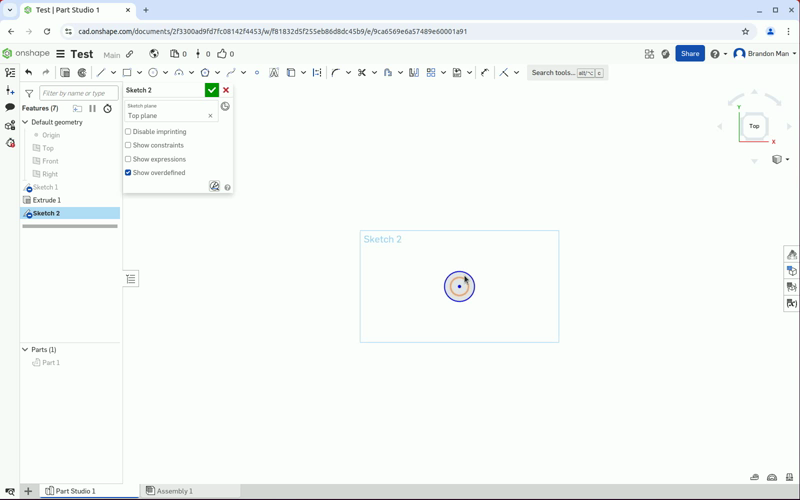
scroll(6)
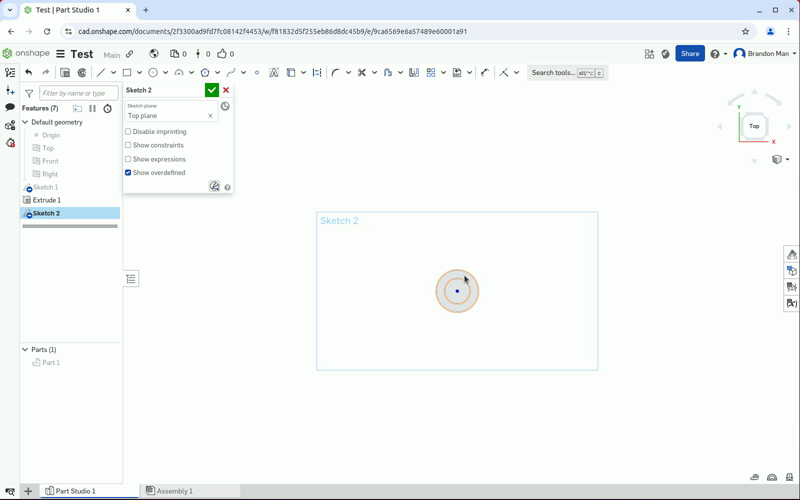
scroll(6)
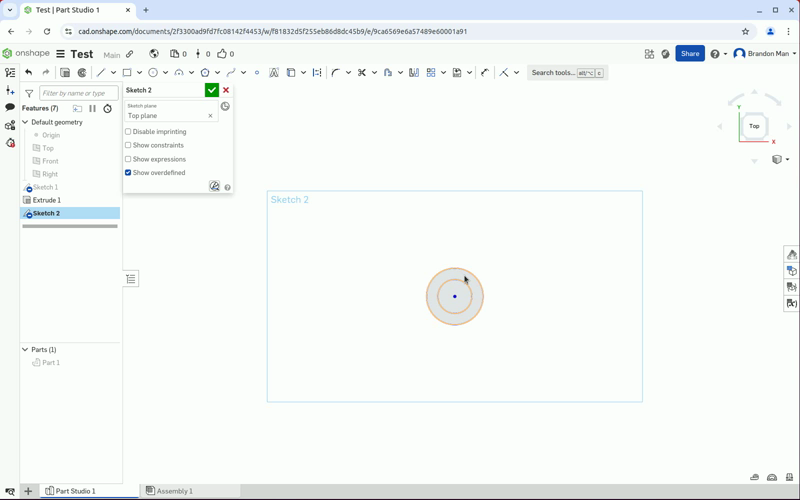
scroll(6)
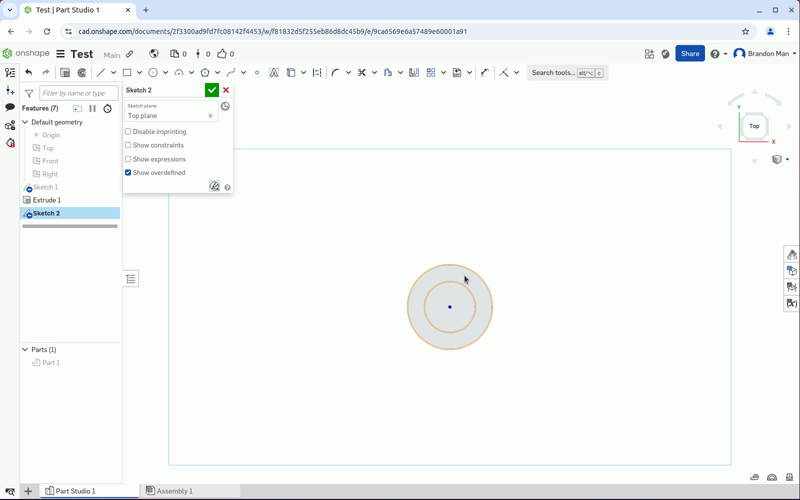
scroll(6)
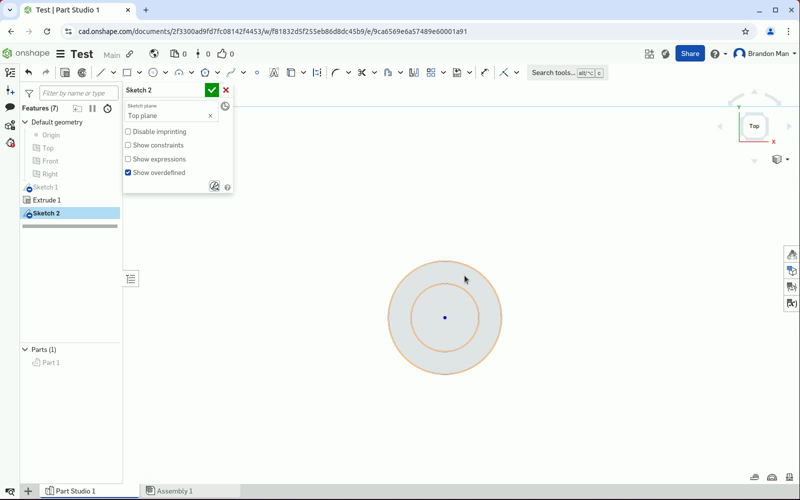
scroll(6)
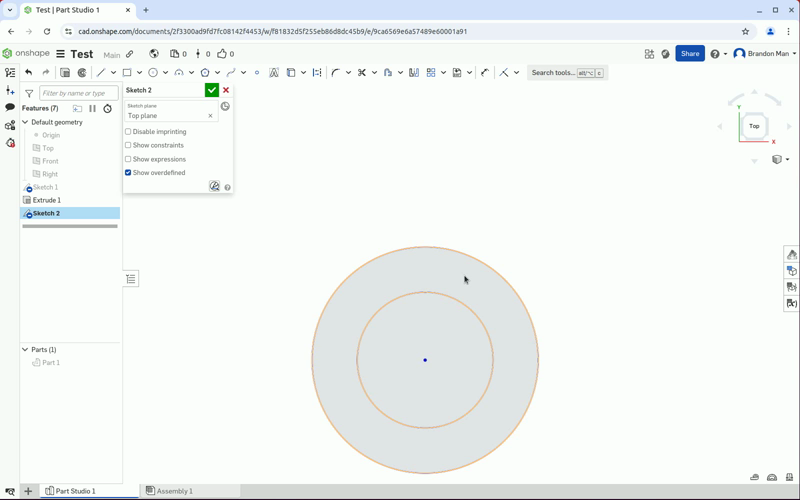
click(464, 275)
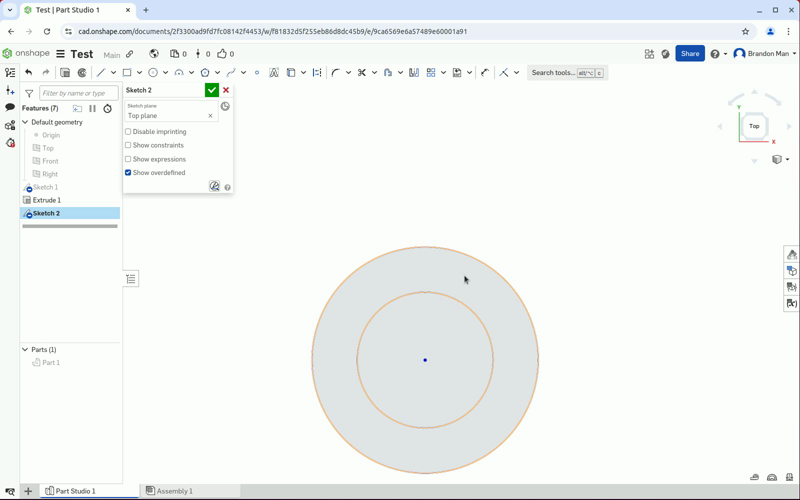
scroll(-6)
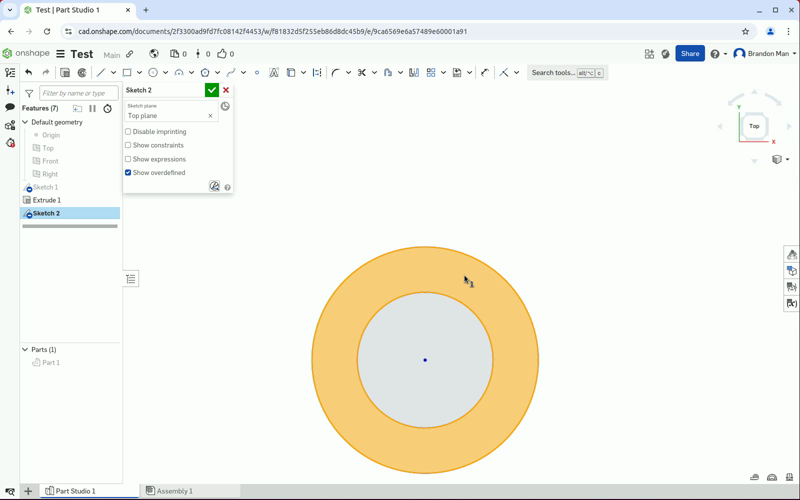
scroll(-6)
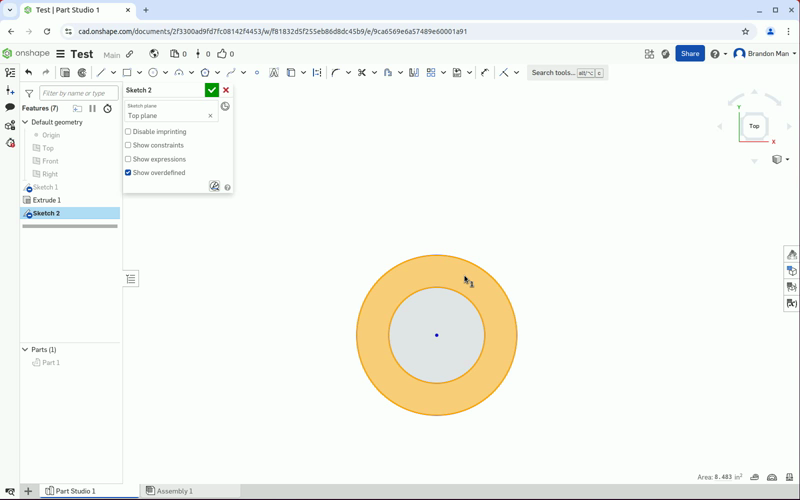
scroll(-6)
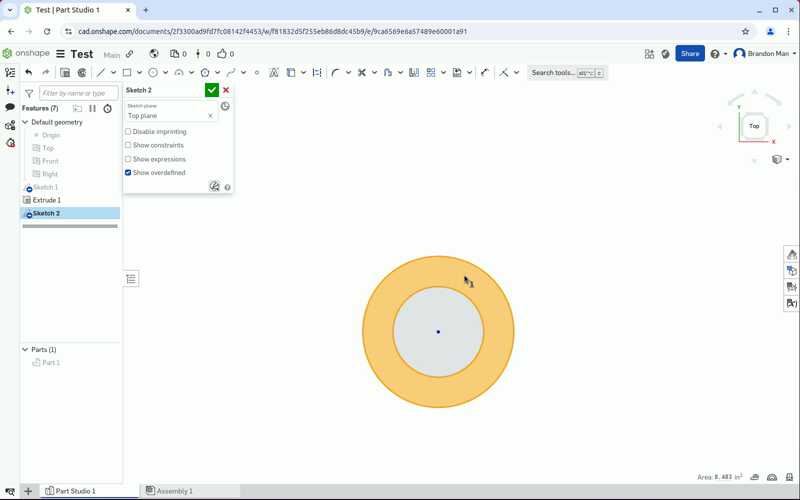
scroll(-6)
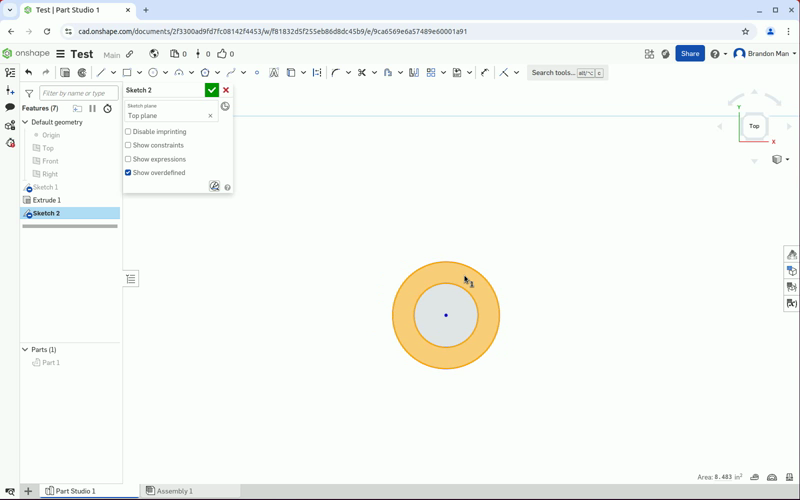
scroll(-6)
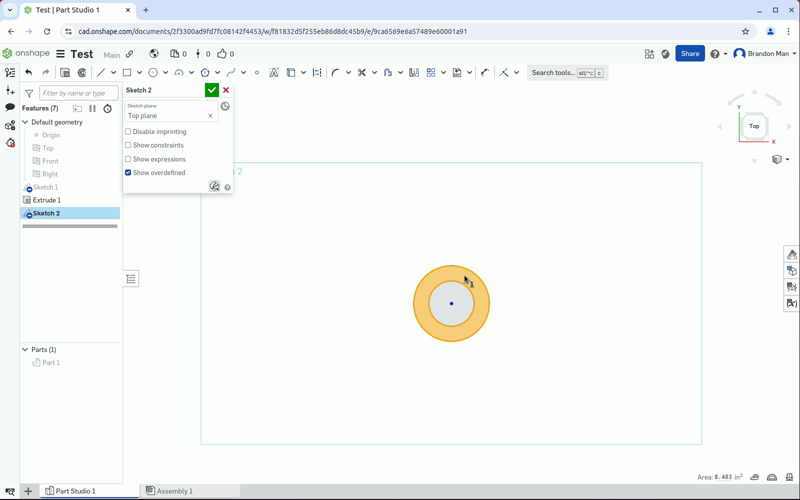
scroll(-6)
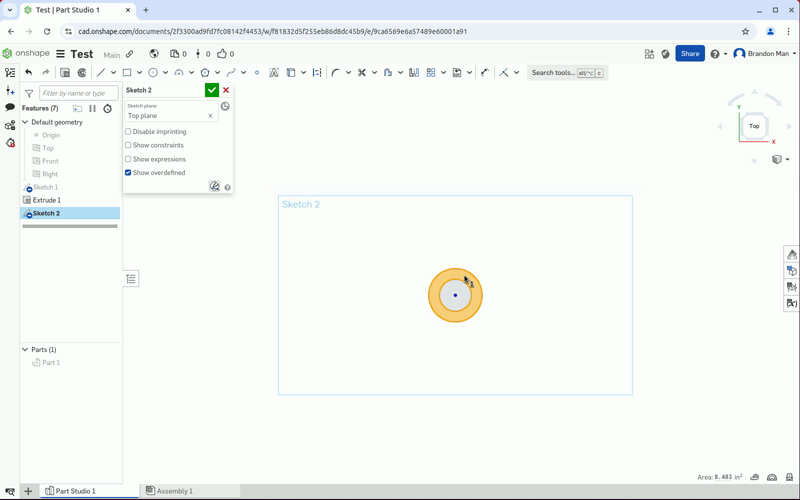
scroll(-6)
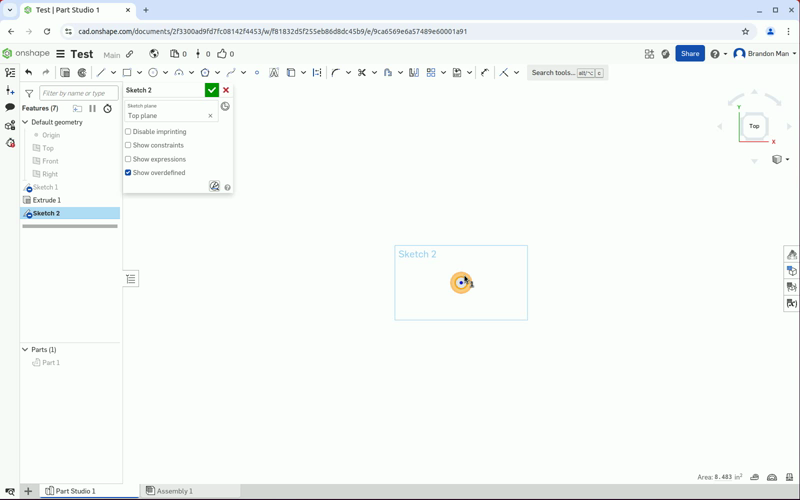
mouse_move(73, 352)
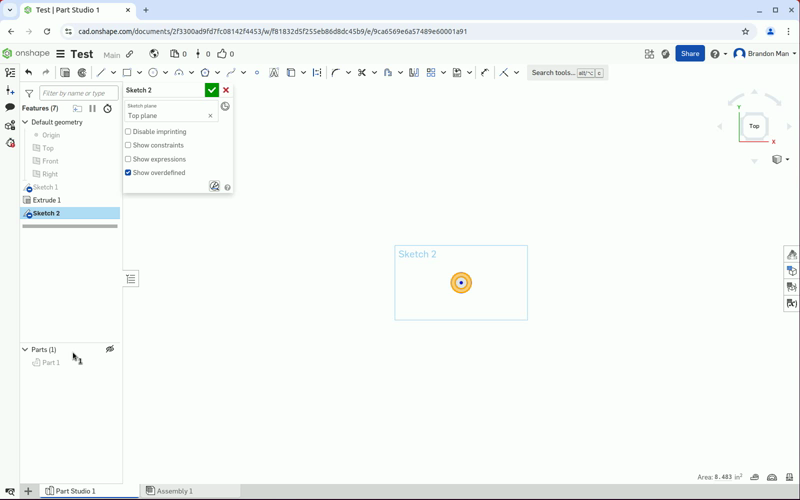
key(shift+y)
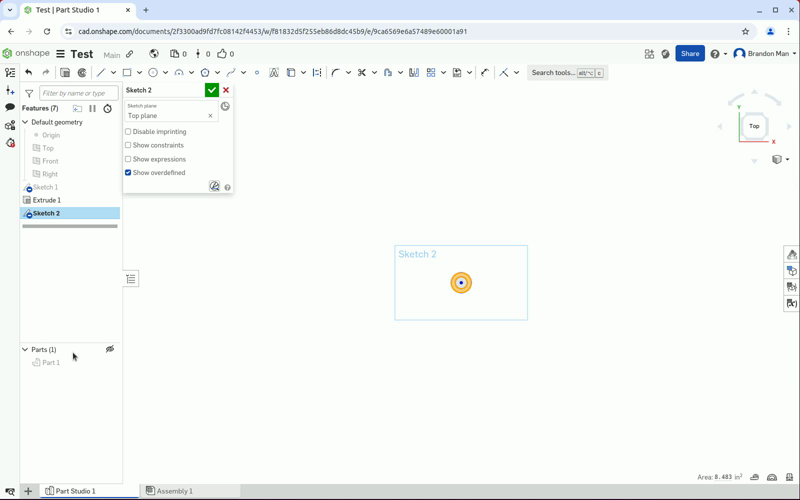
key(shift+e)
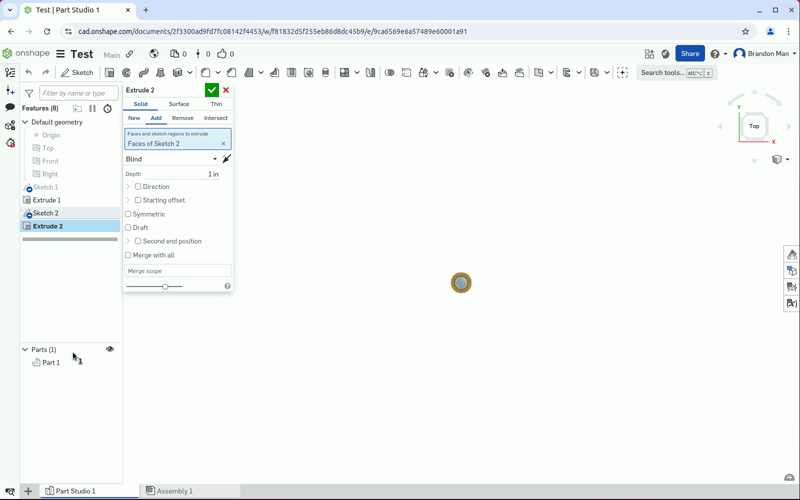
mouse_move(143, 106)
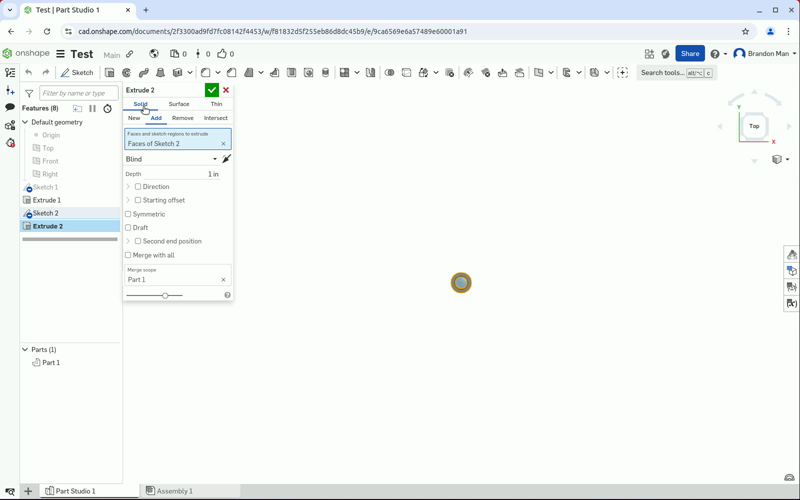
click(143, 106)
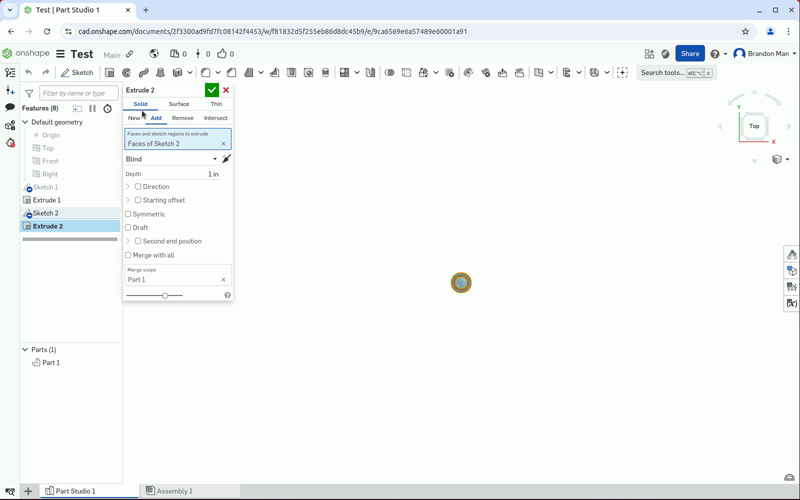
mouse_move(137, 120)
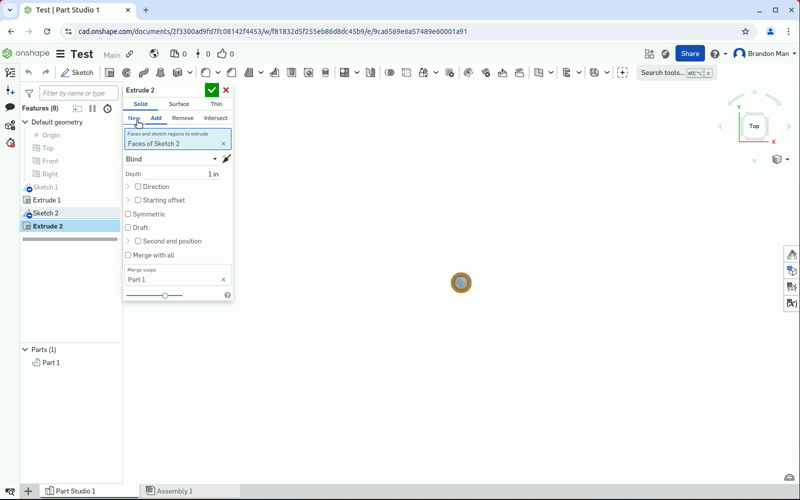
click(137, 120)
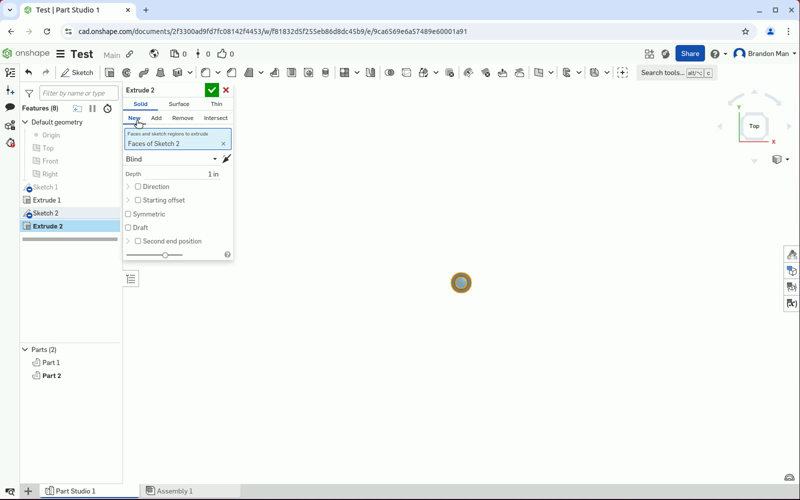
key(tab, 4)
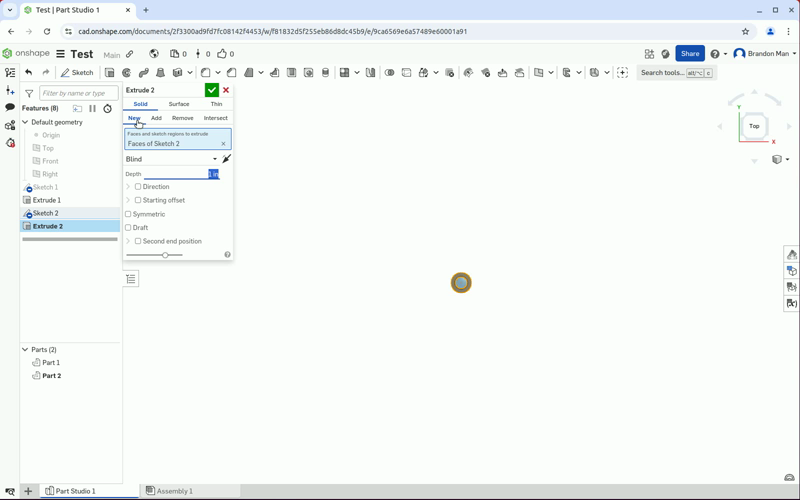
text(16.368)
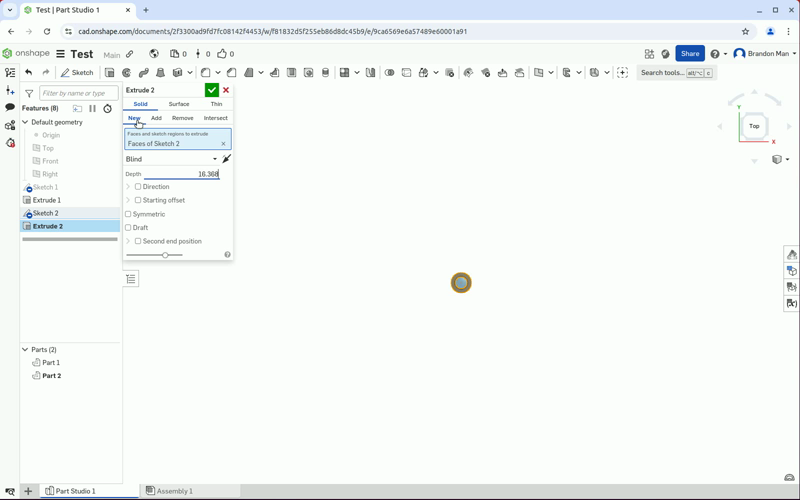
key(enter)
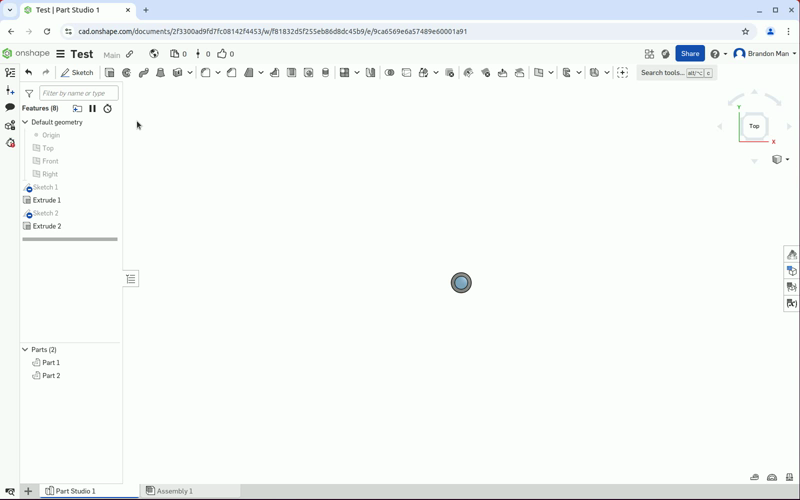
key(shift+h)
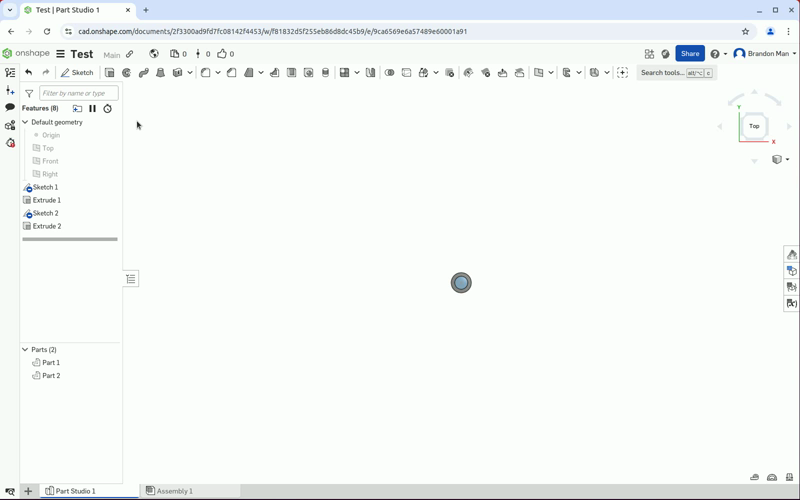
key(shift+h)
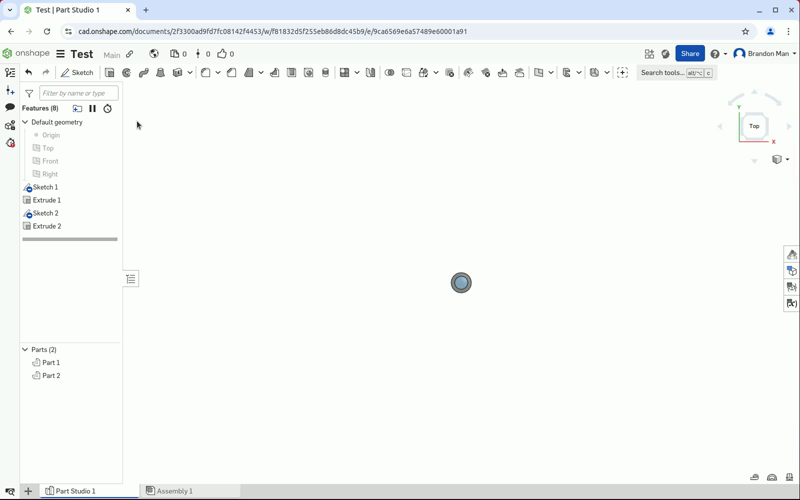
key(shift+7)
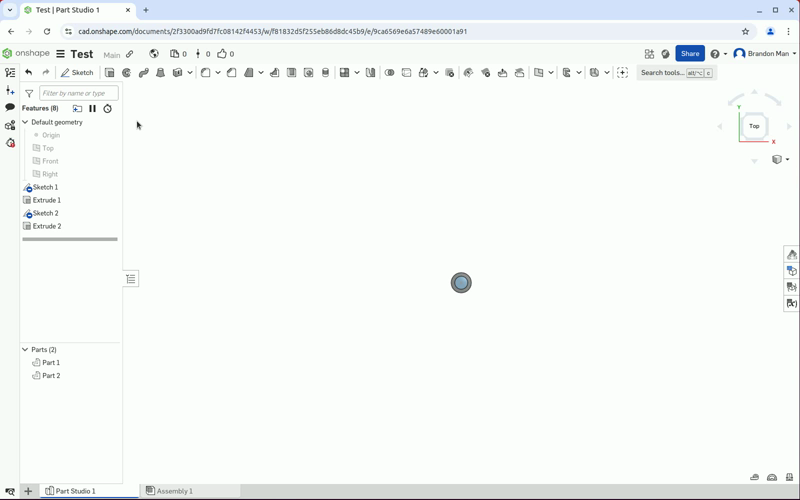
key(up, 3)
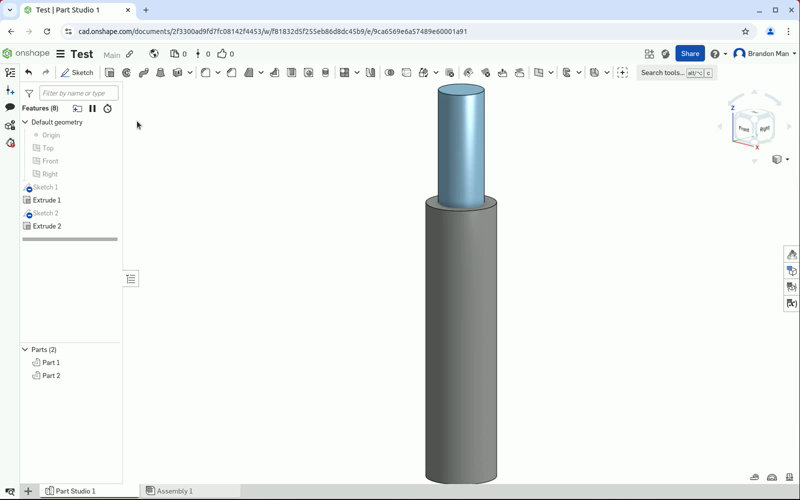
key(left, 3)
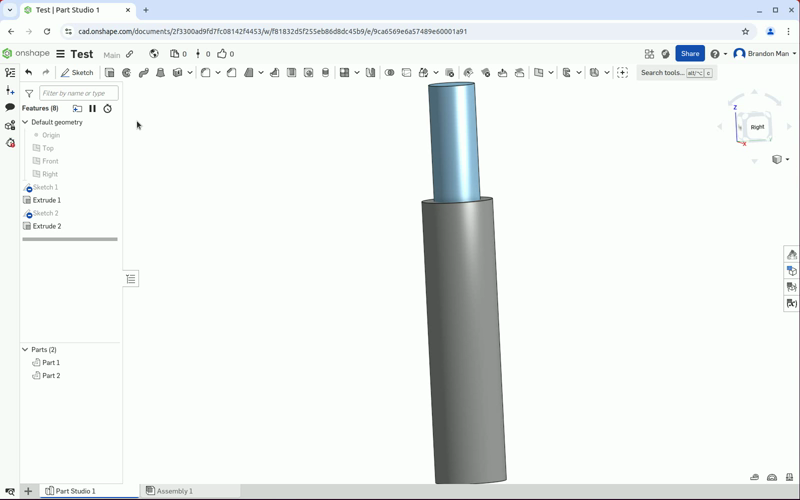
key(right, 3)
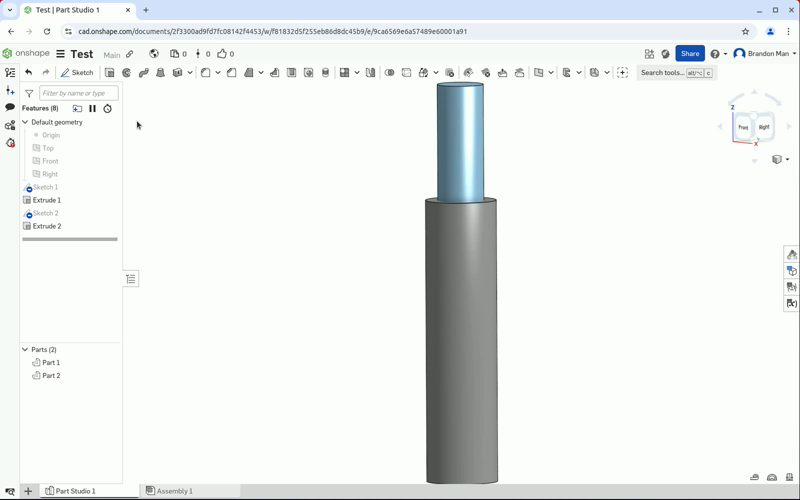
key(down, 3)
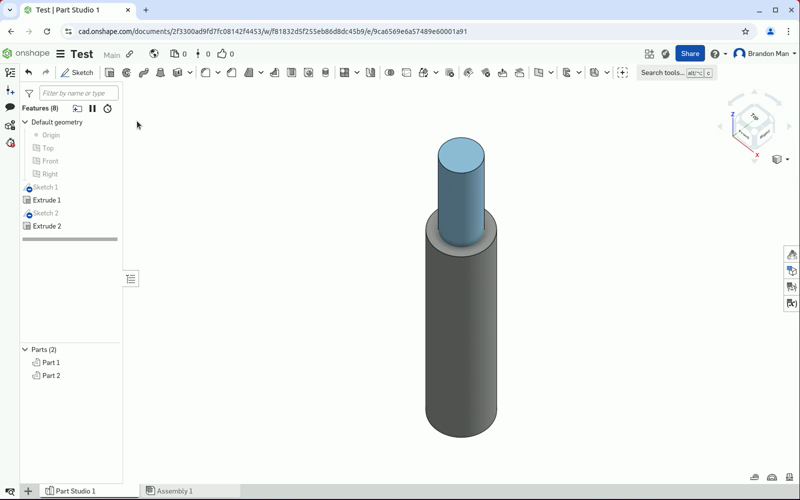
mouse_move(73, 189)
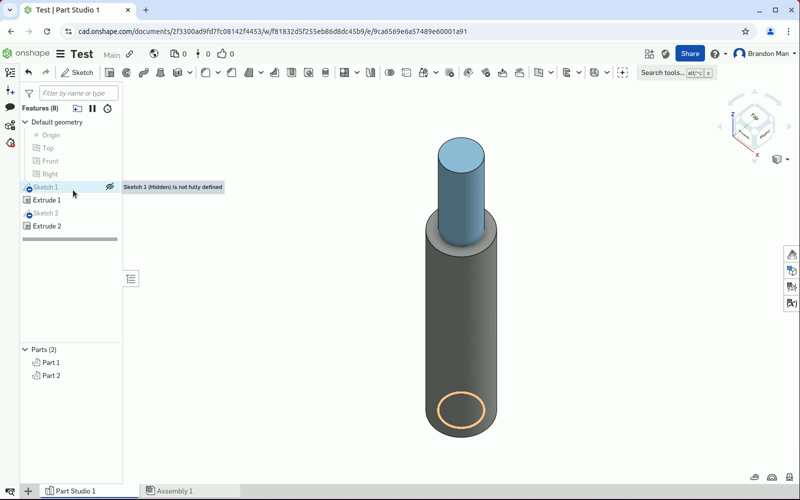
click(73, 189)